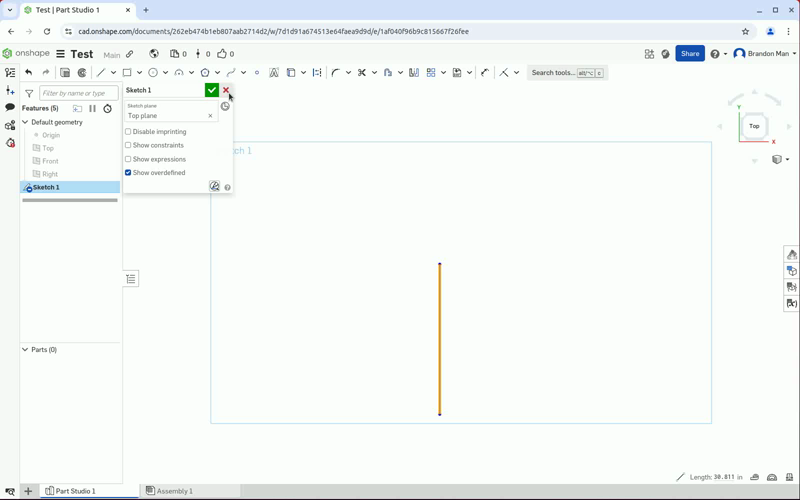
key(shift+h)
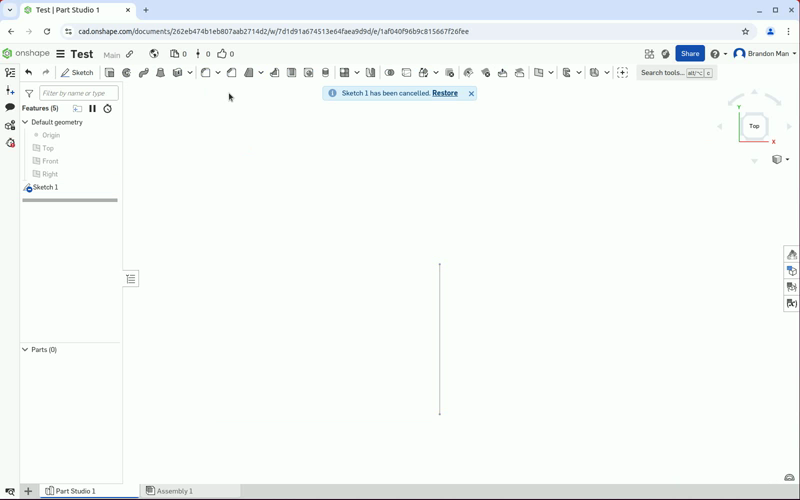
key(shift+s)
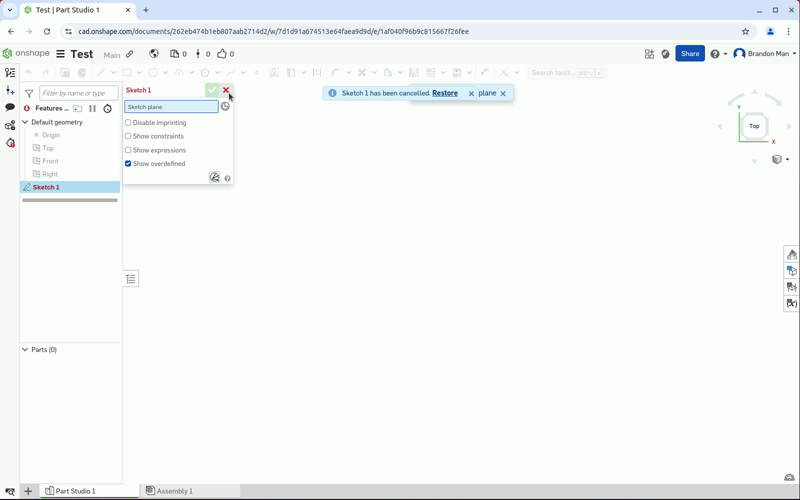
mouse_move(73, 150)
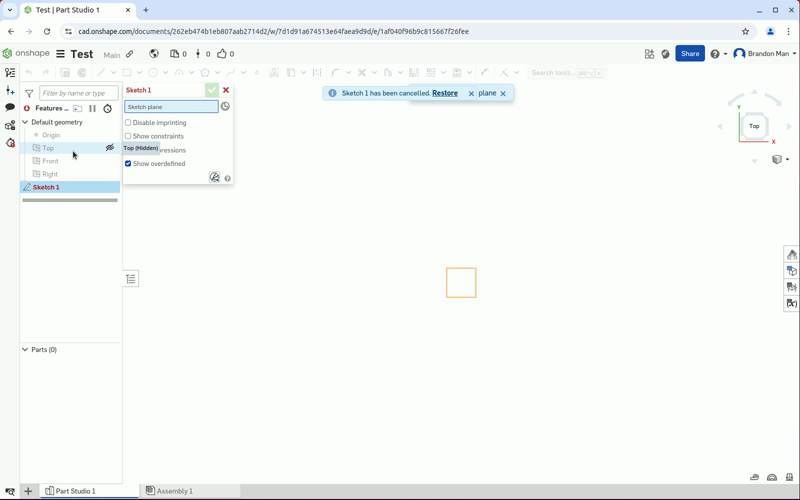
click(73, 150)
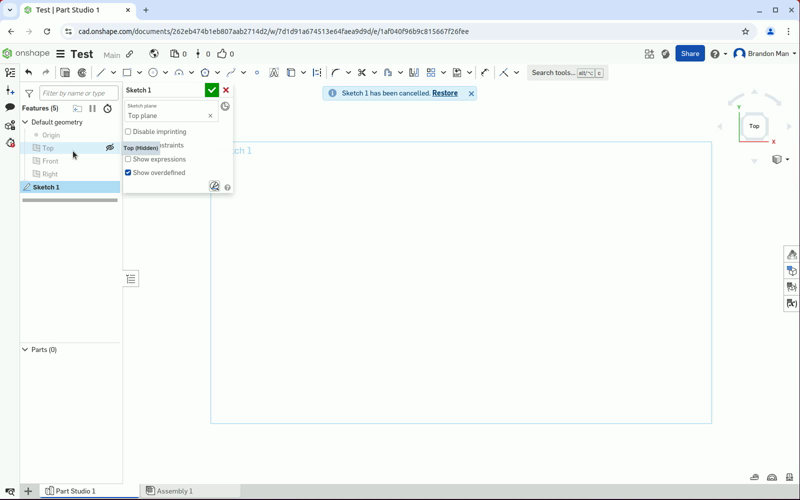
mouse_move(73, 352)
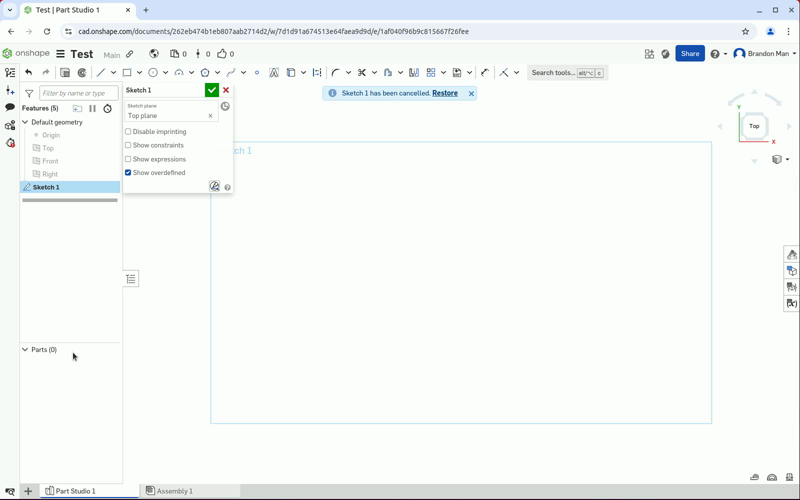
key(y)
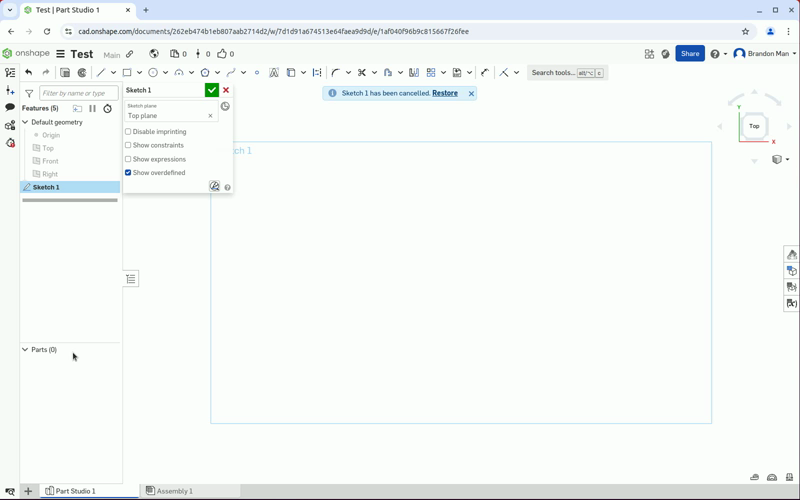
key(l)
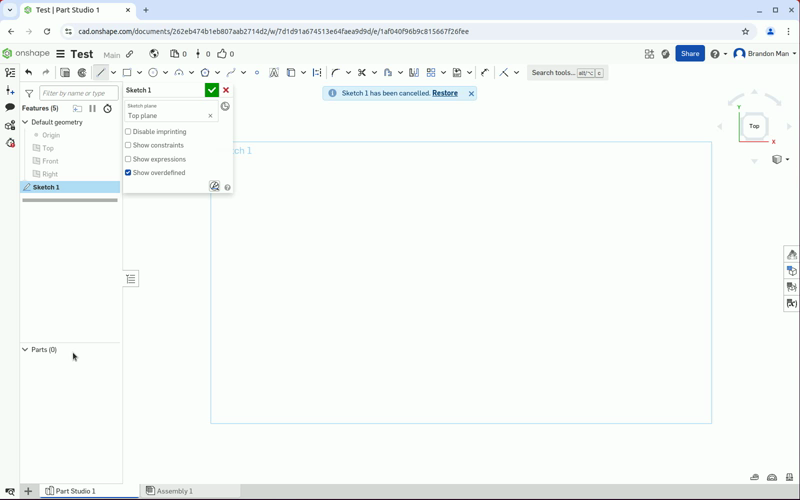
key_down(shift)
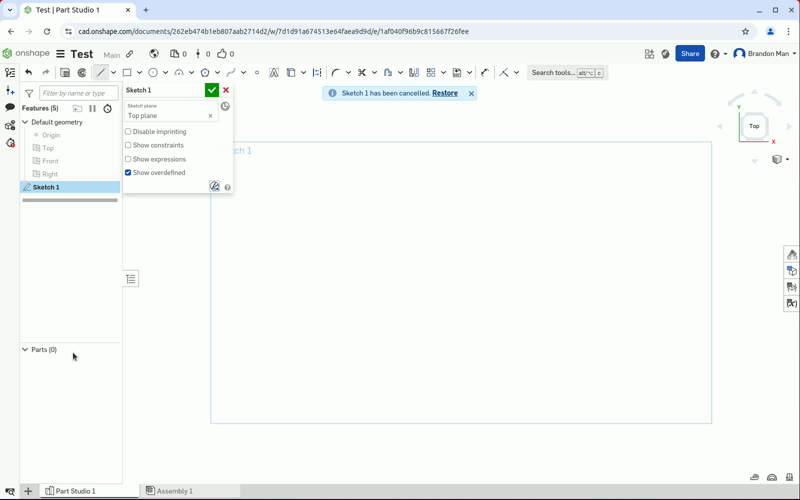
mouse_move(460, 282)
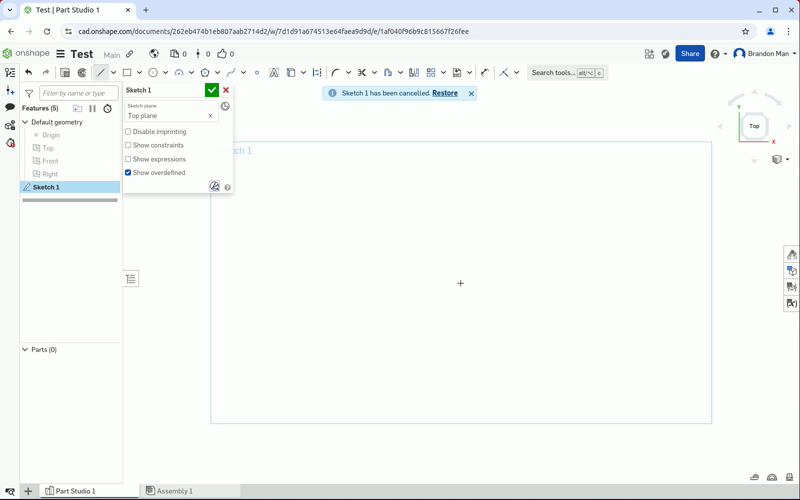
click(460, 282)
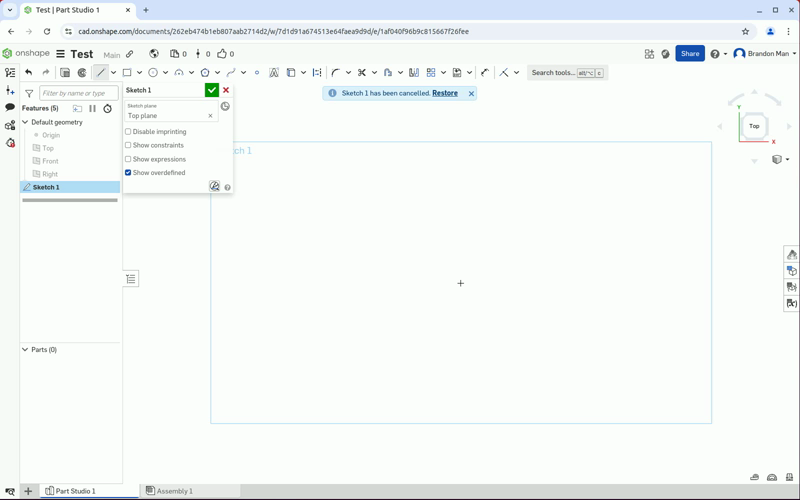
key_up(shift)
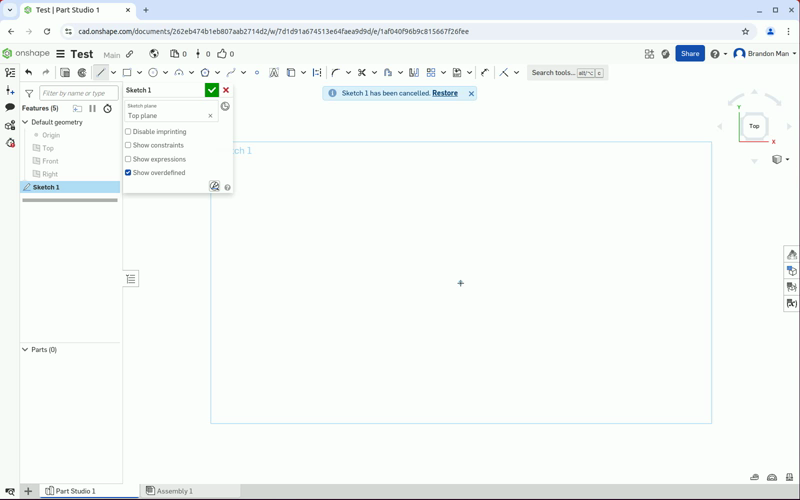
key_down(shift)
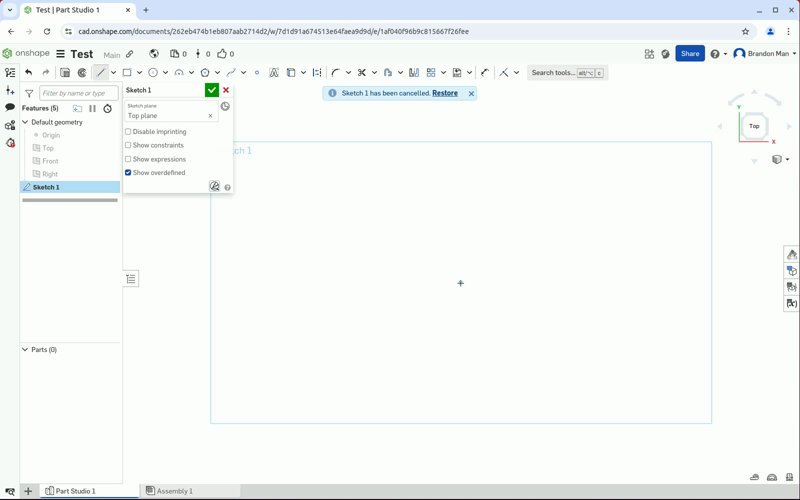
mouse_move(535, 282)
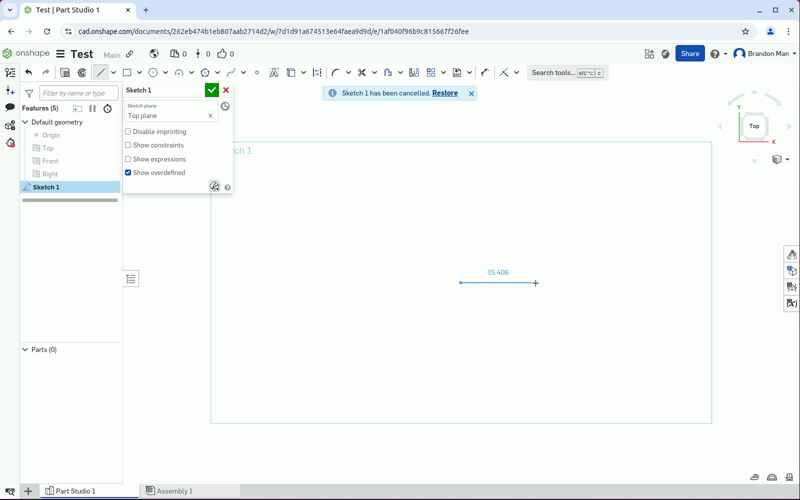
click(535, 282)
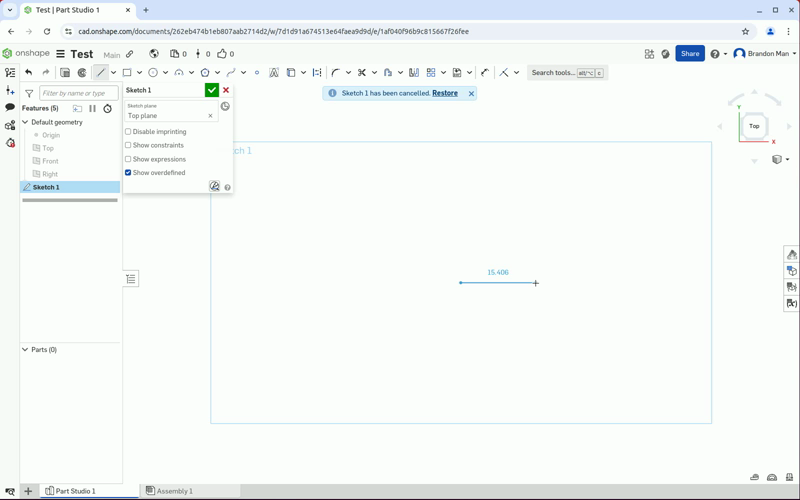
key_up(shift)
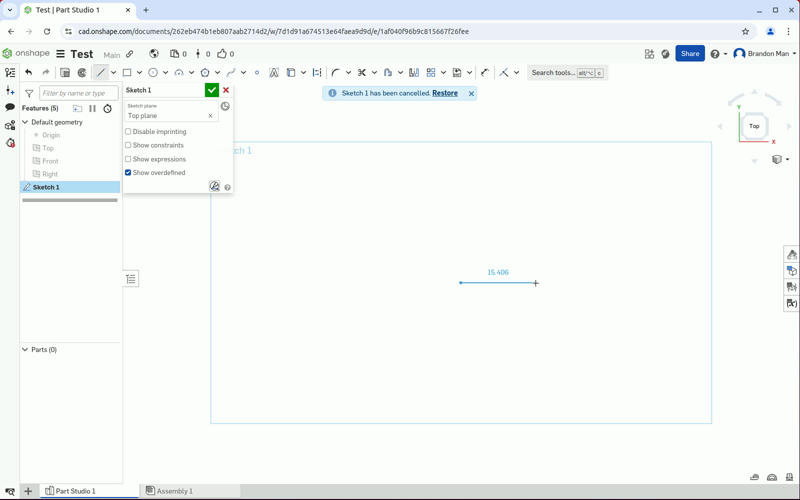
key_down(shift)
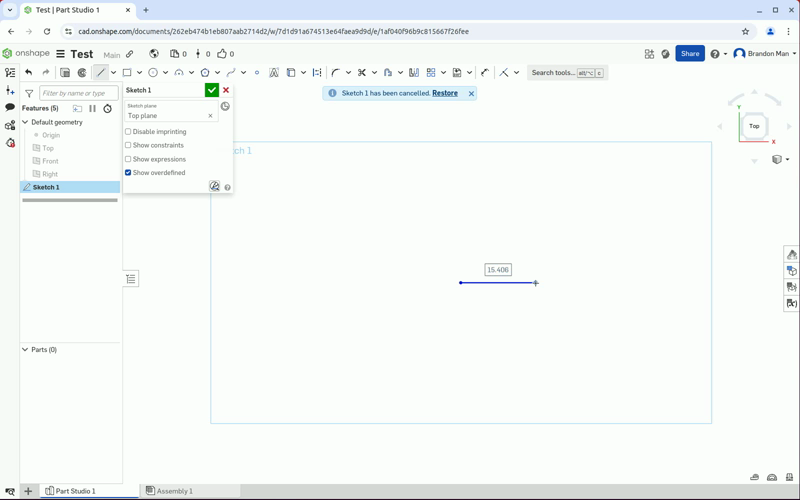
mouse_move(535, 170)
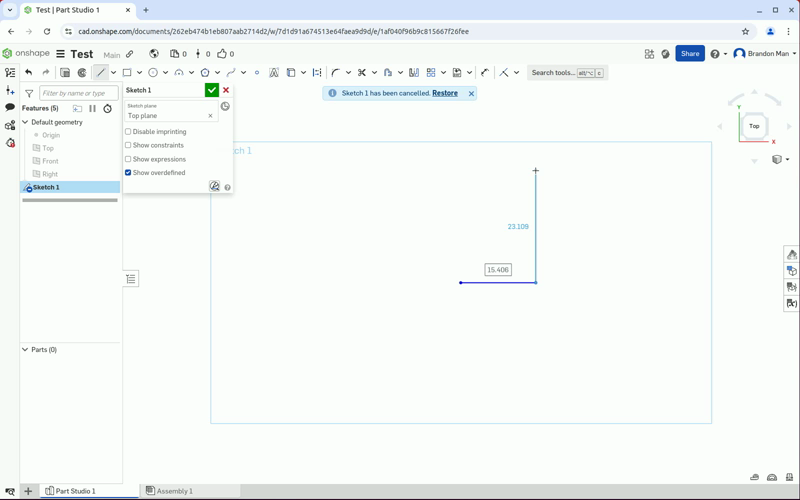
click(535, 170)
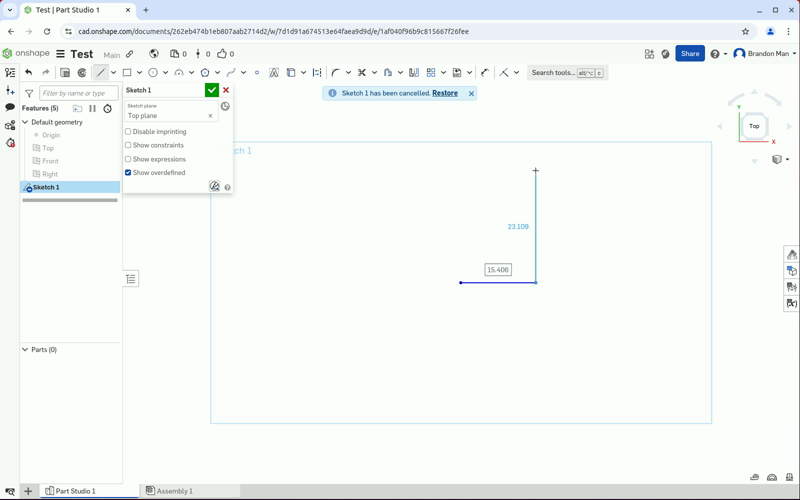
key_up(shift)
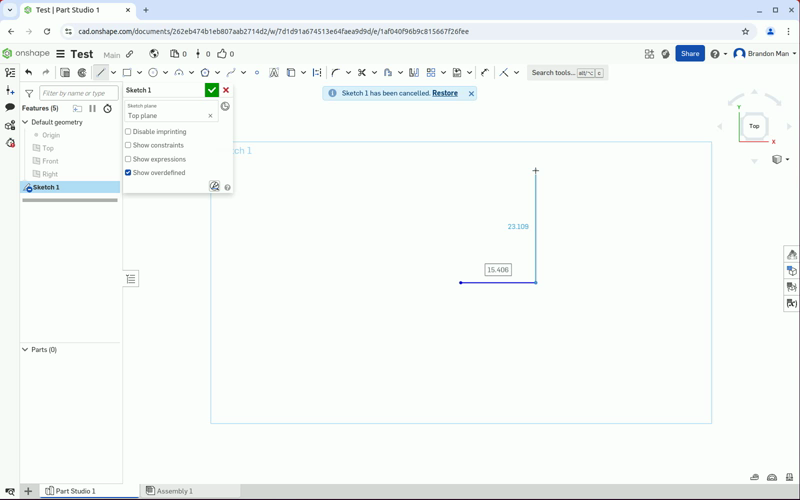
key_down(shift)
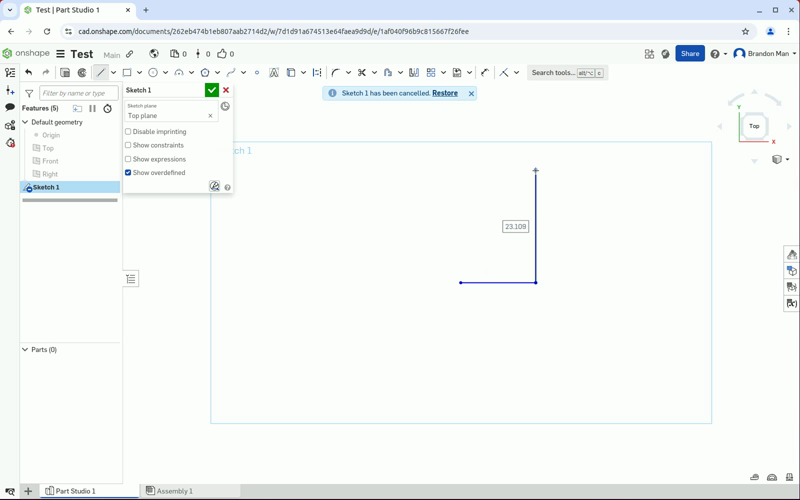
mouse_move(460, 170)
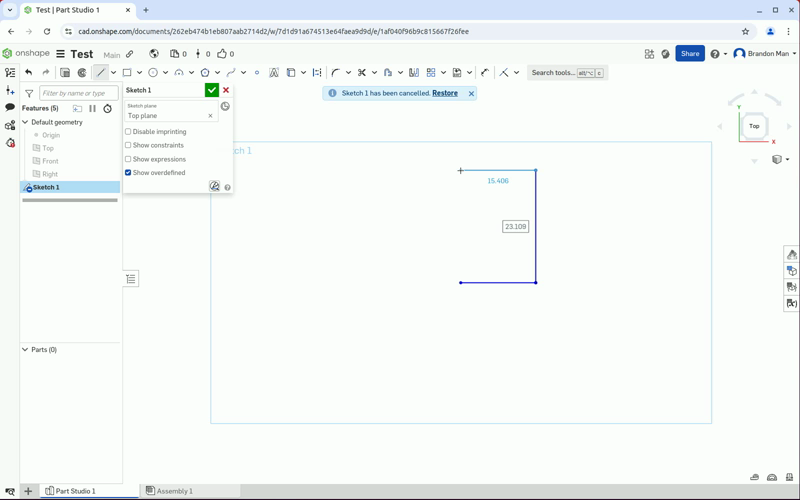
click(460, 170)
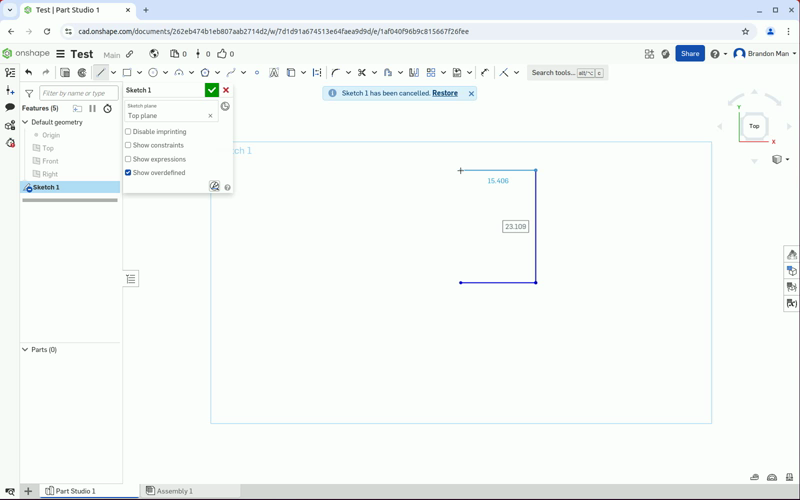
key_up(shift)
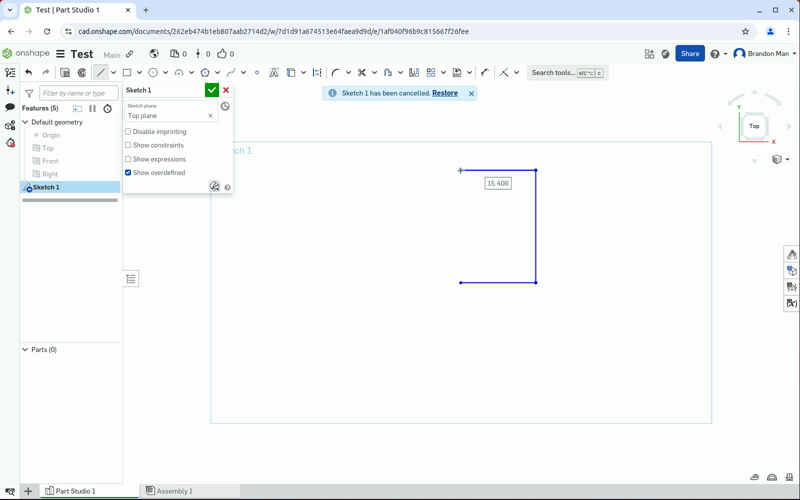
key_down(shift)
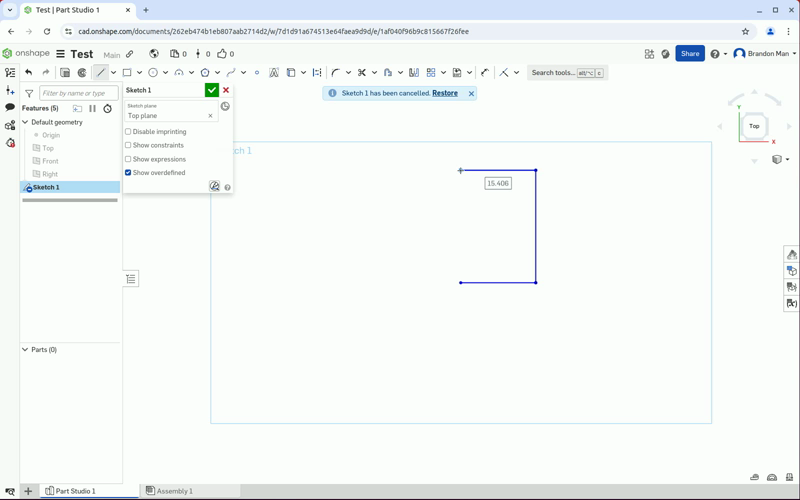
mouse_move(460, 282)
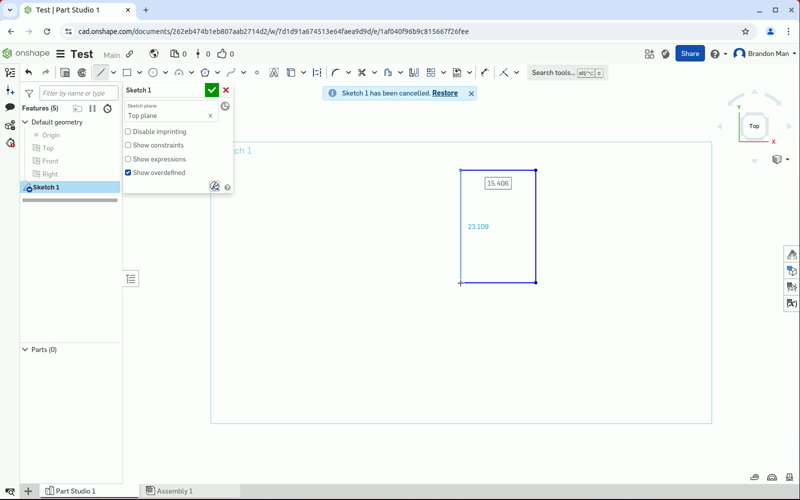
key_up(shift)
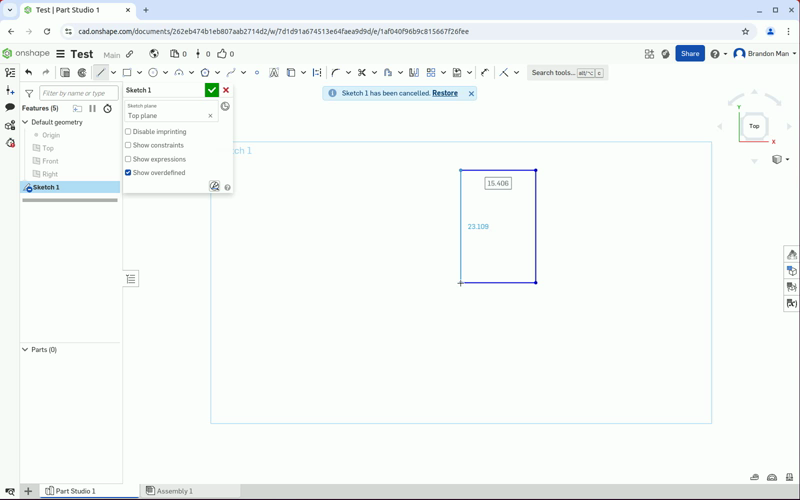
click(460, 282)
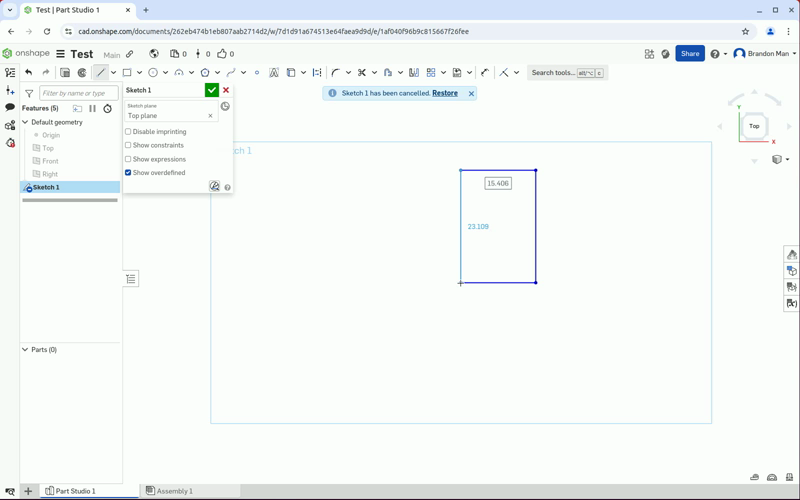
key(esc)
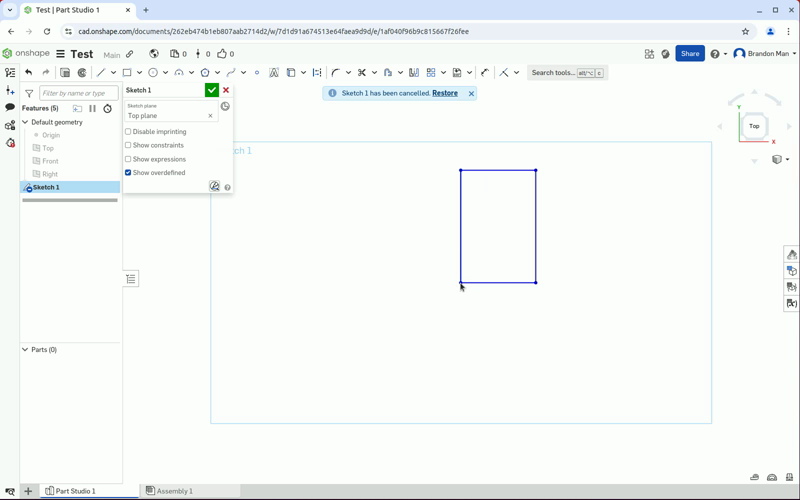
mouse_move(516, 236)
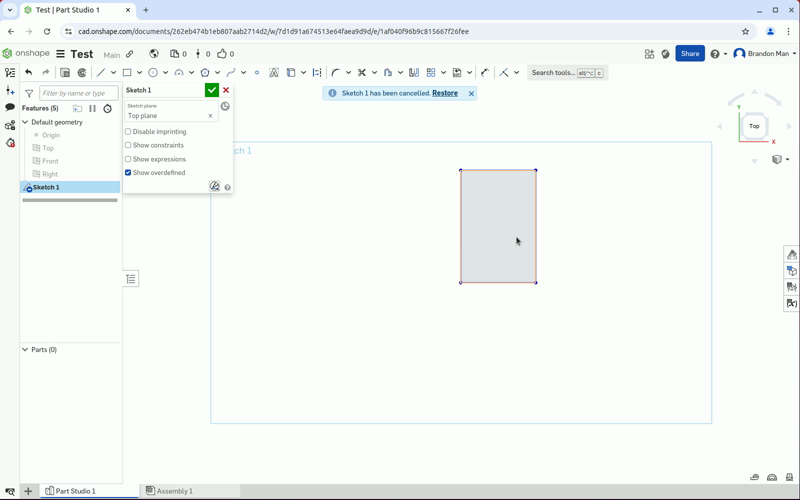
click(516, 236)
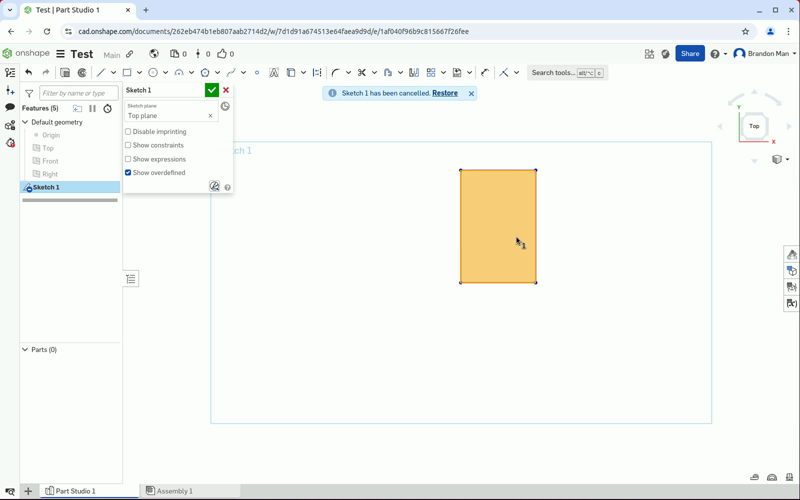
mouse_move(73, 352)
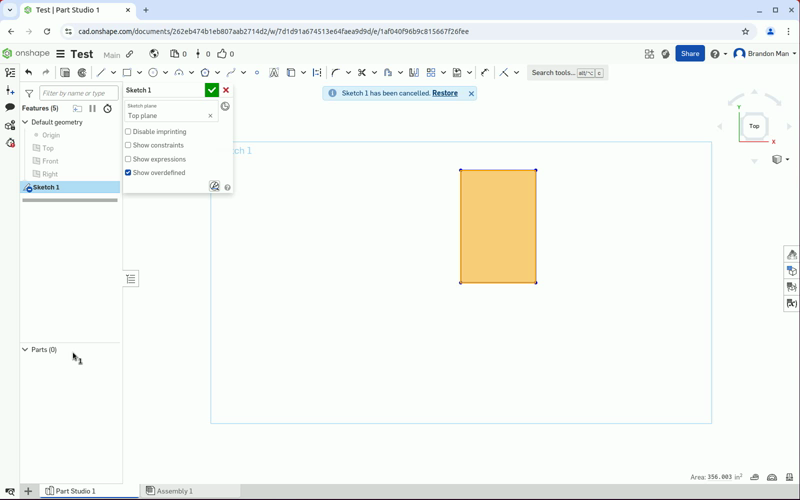
key(shift+y)
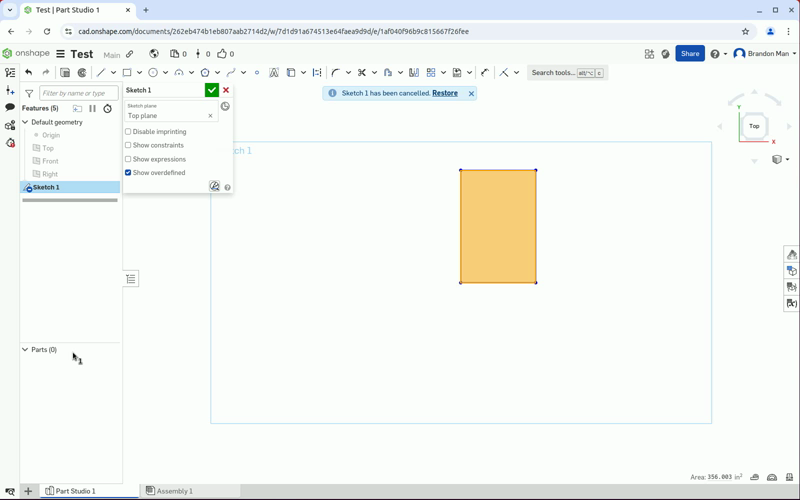
key(shift+e)
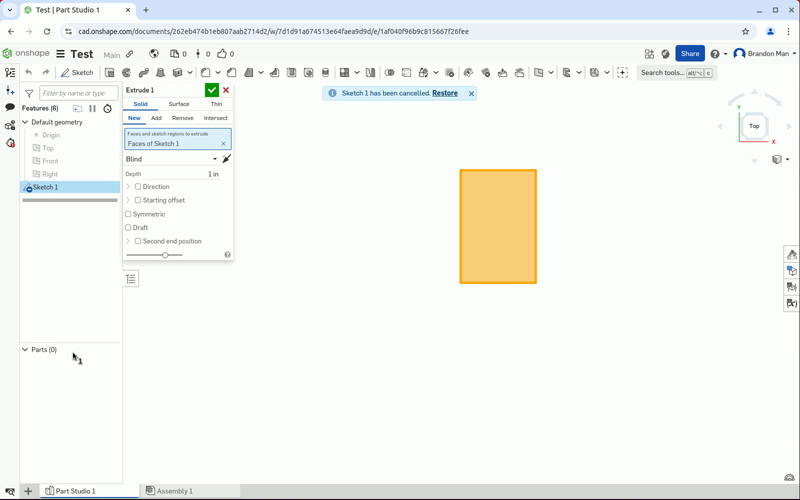
mouse_move(143, 106)
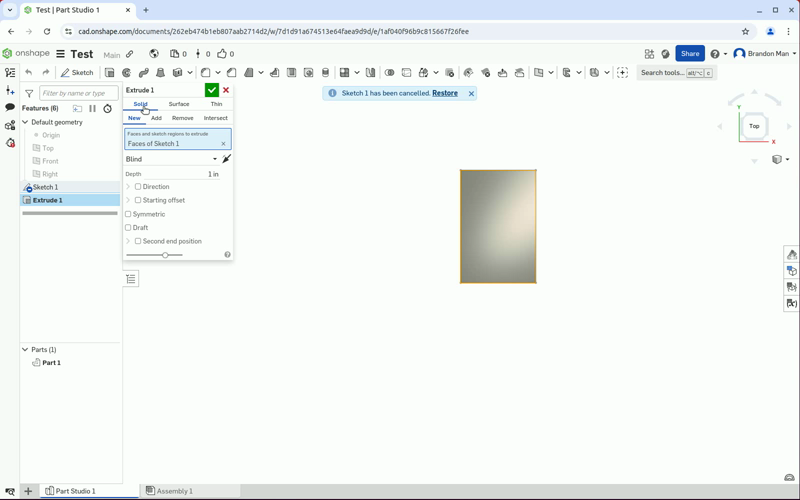
click(143, 106)
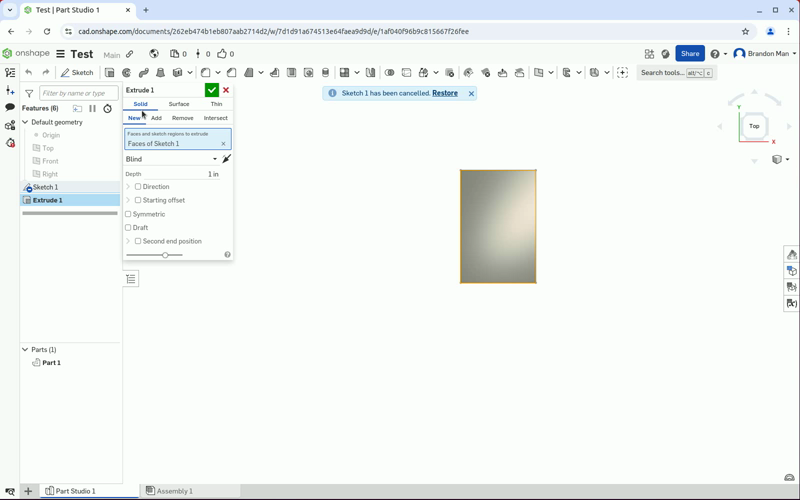
mouse_move(137, 120)
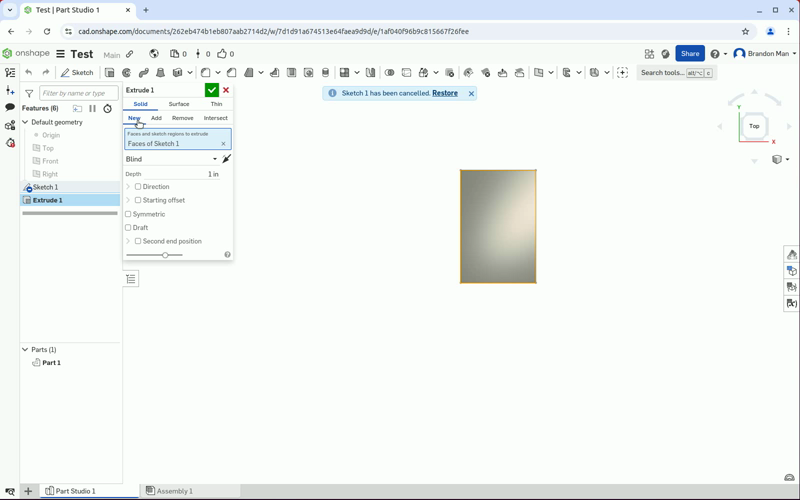
click(137, 120)
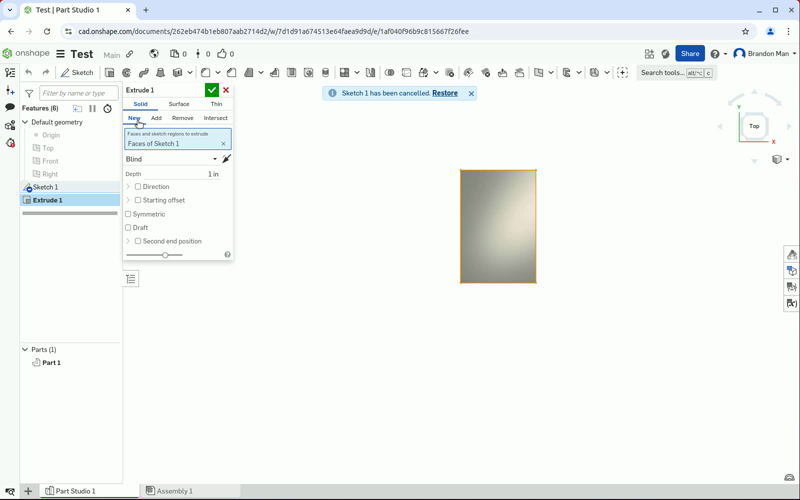
key(tab, 4)
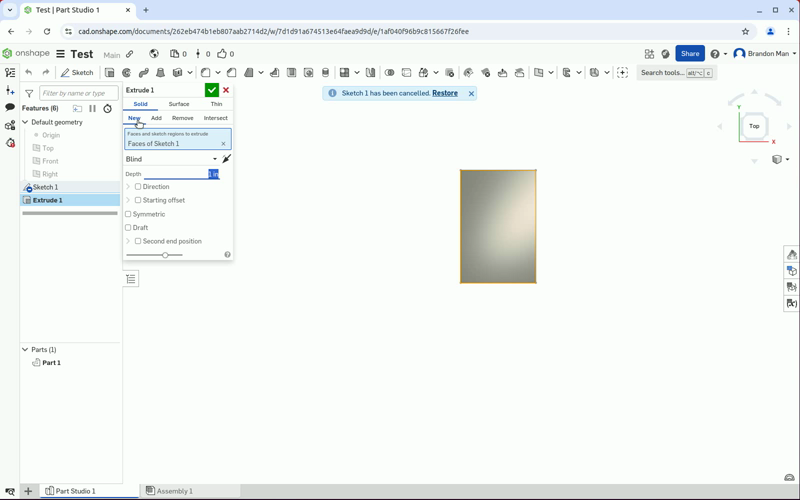
text(9.147)
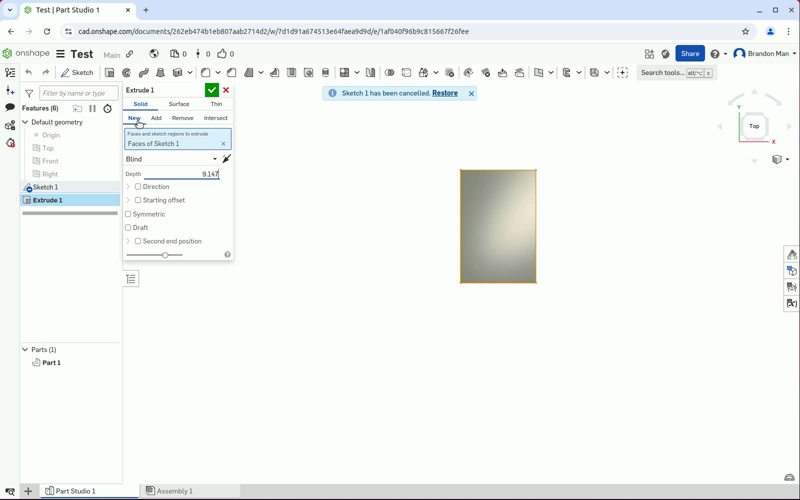
key(enter)
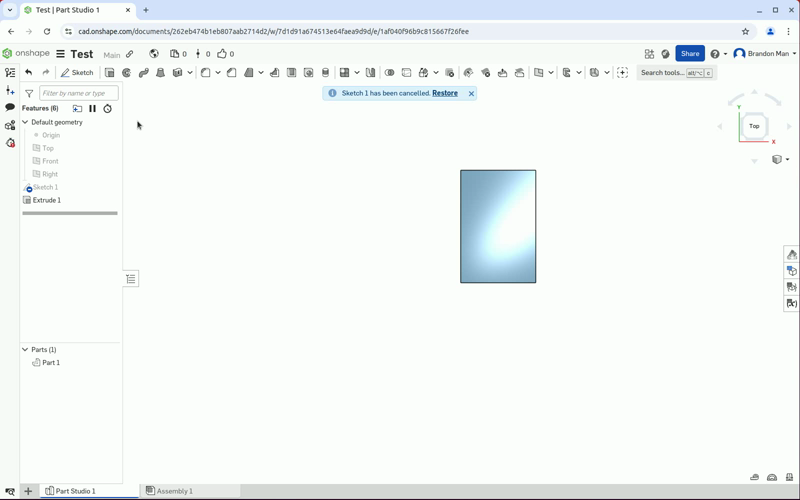
key(shift+h)
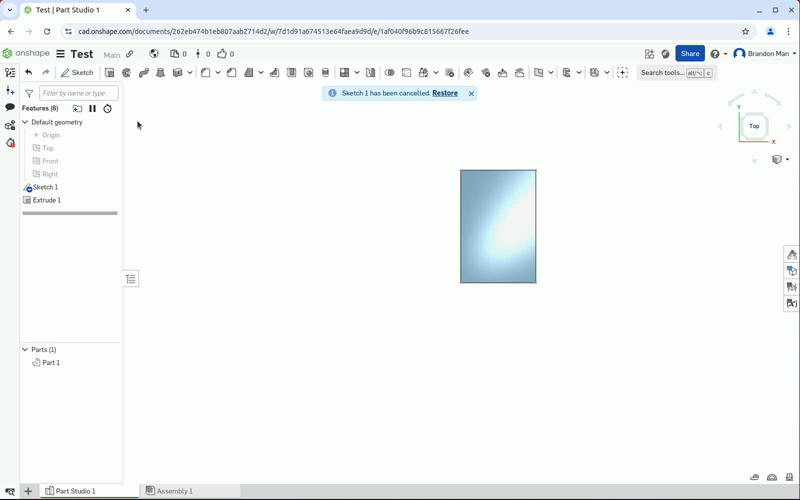
key(shift+h)
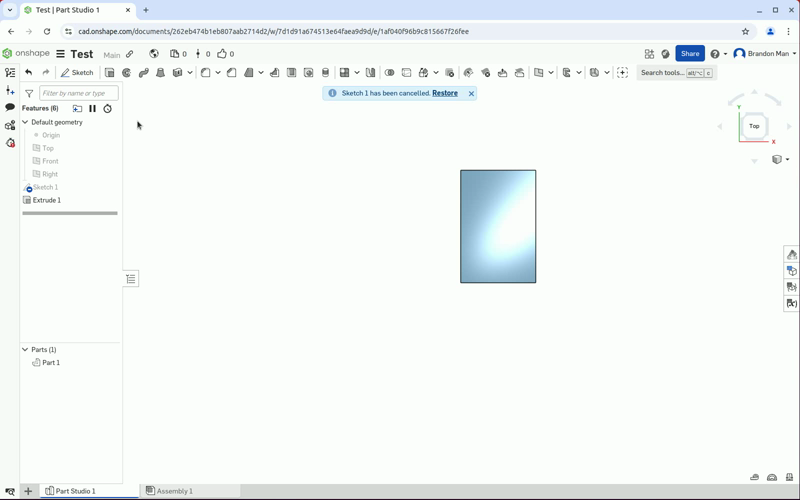
mouse_move(73, 189)
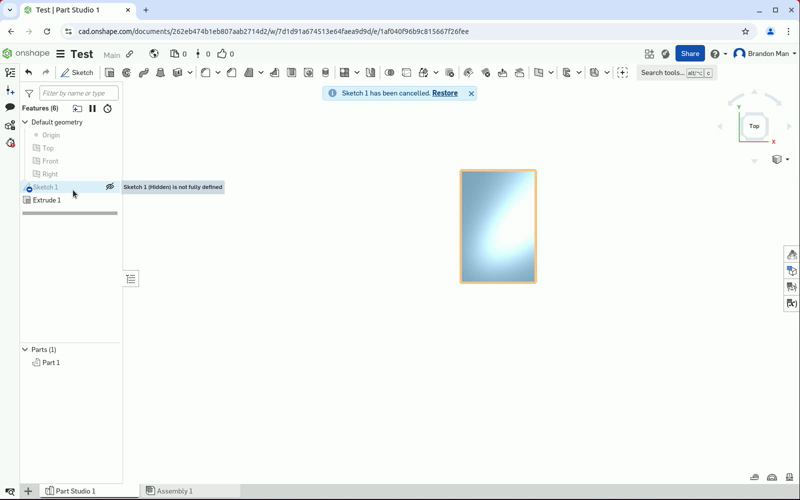
click(73, 189)
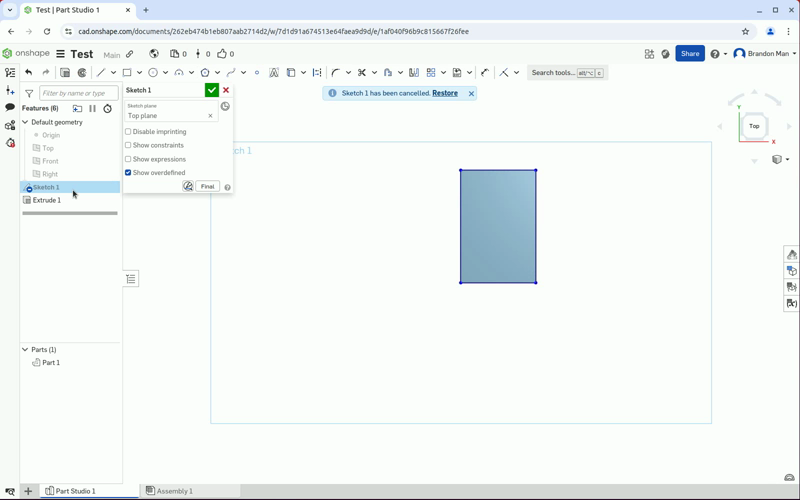
mouse_move(229, 92)
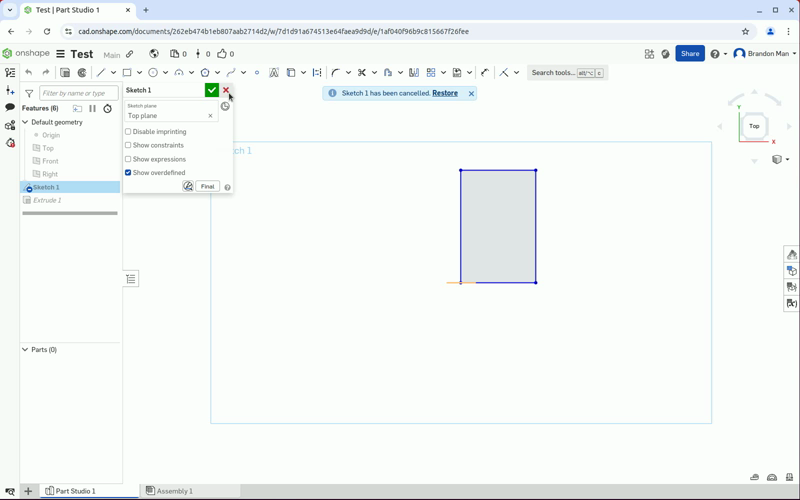
click(229, 92)
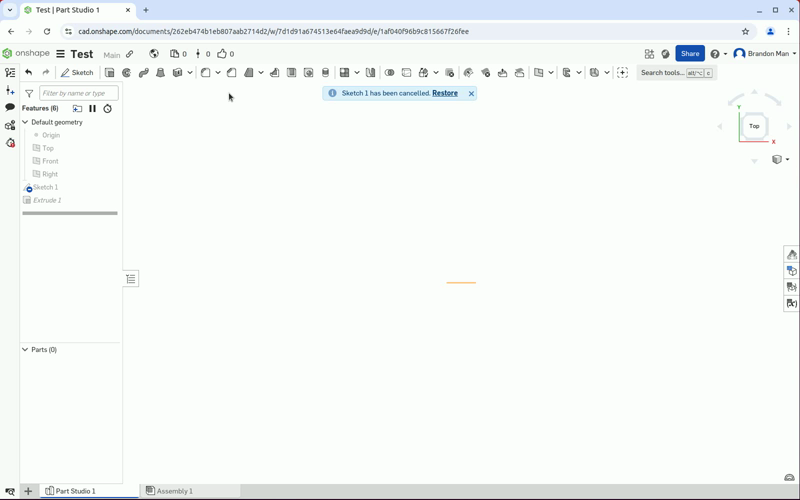
mouse_move(541, 75)
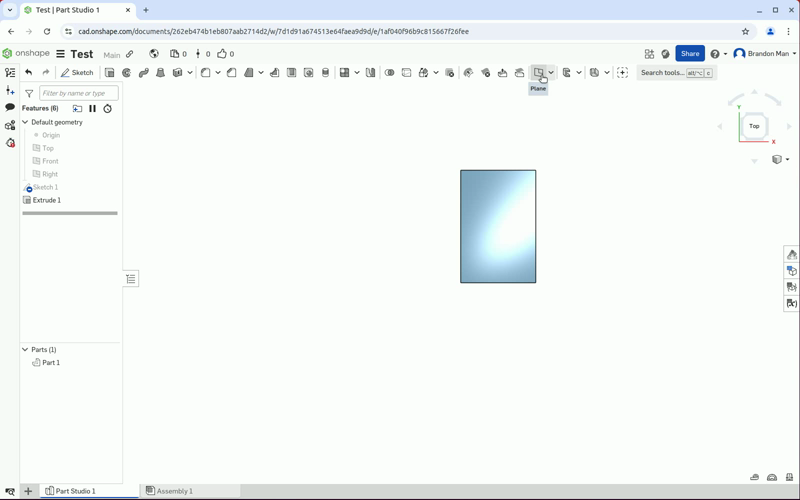
click(541, 75)
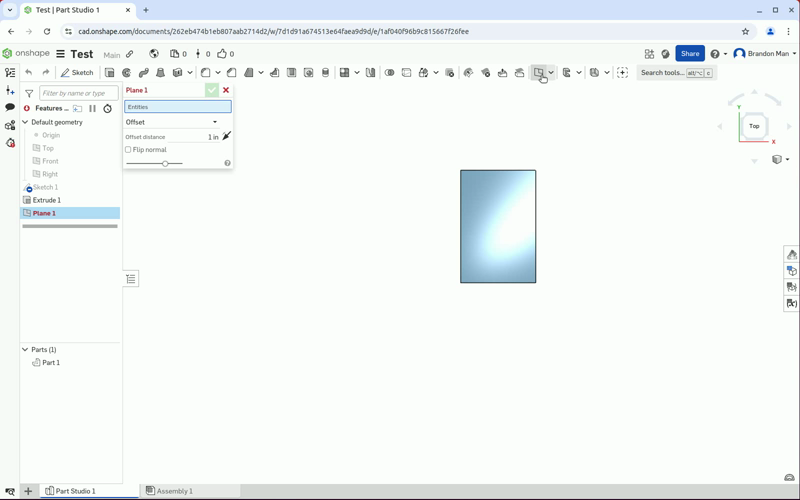
mouse_move(73, 150)
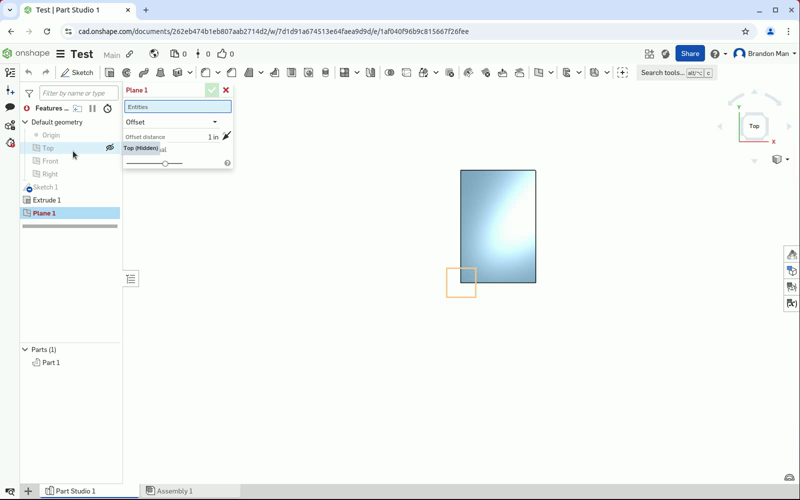
click(73, 150)
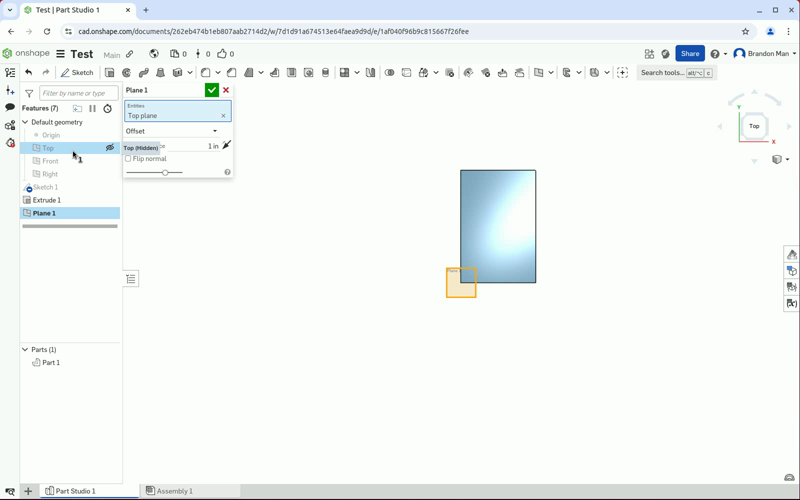
key(tab, 2)
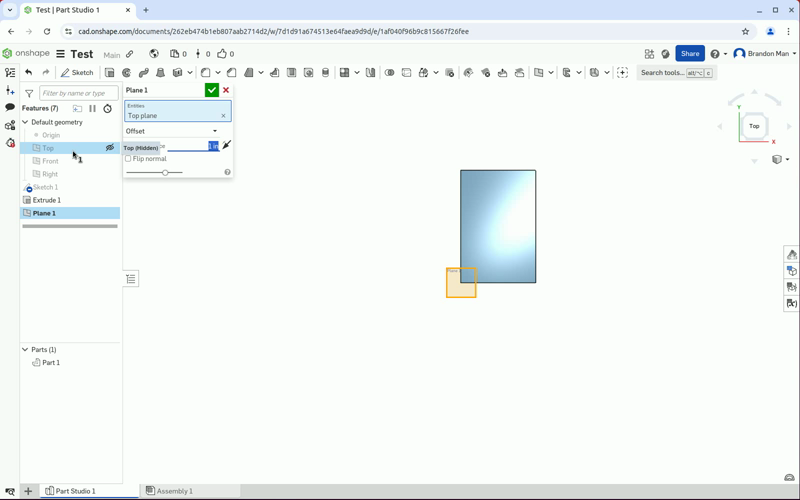
text(9.151)
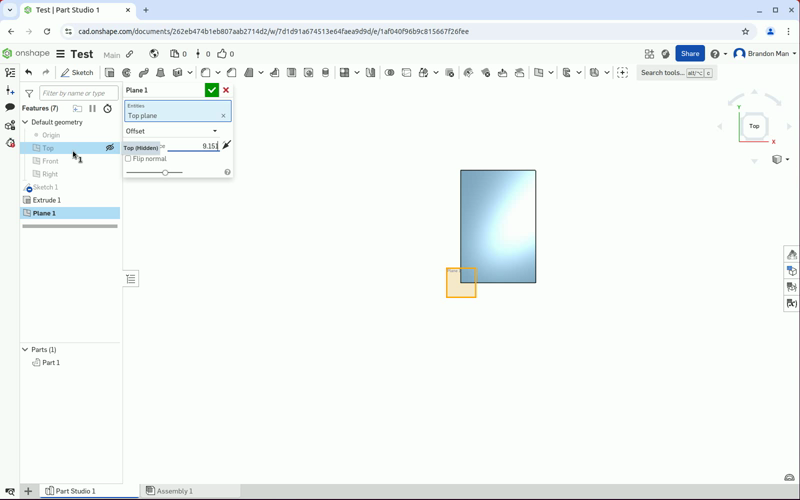
key(enter, 2)
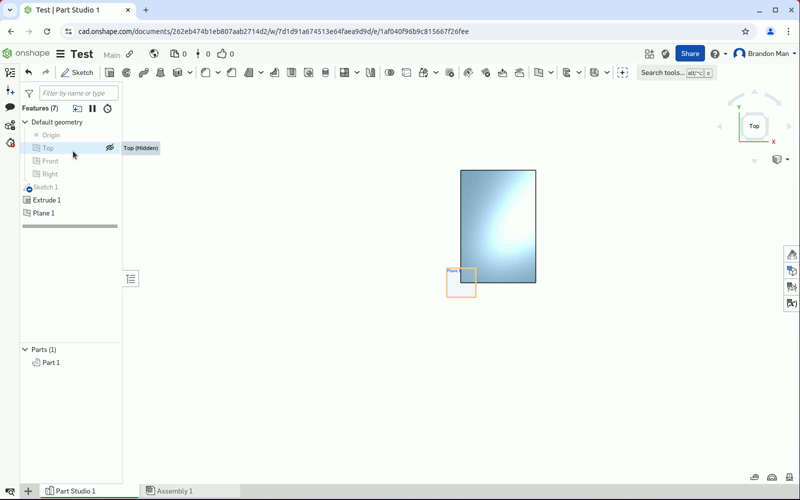
key(shift+s)
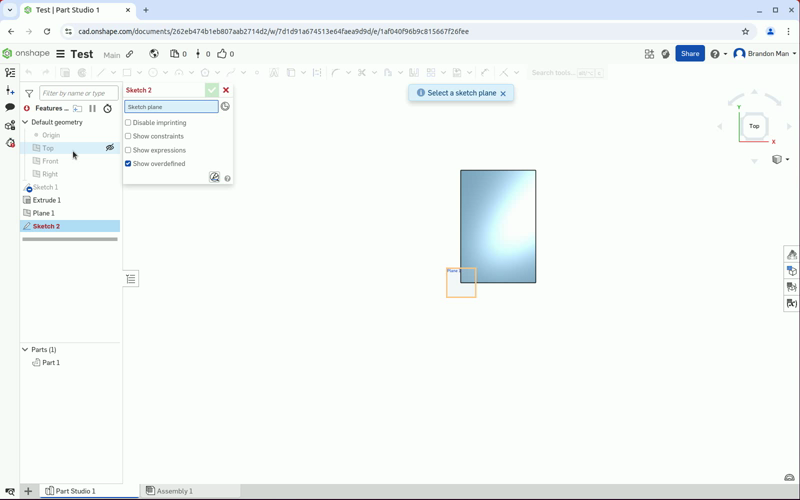
mouse_move(73, 215)
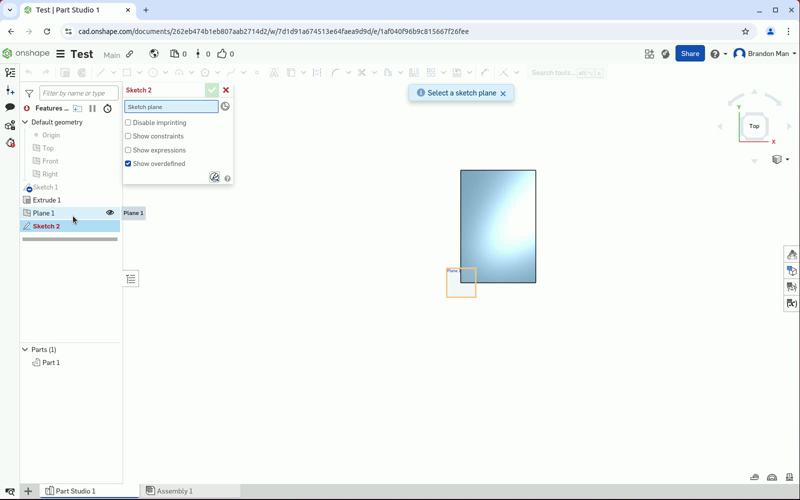
click(73, 215)
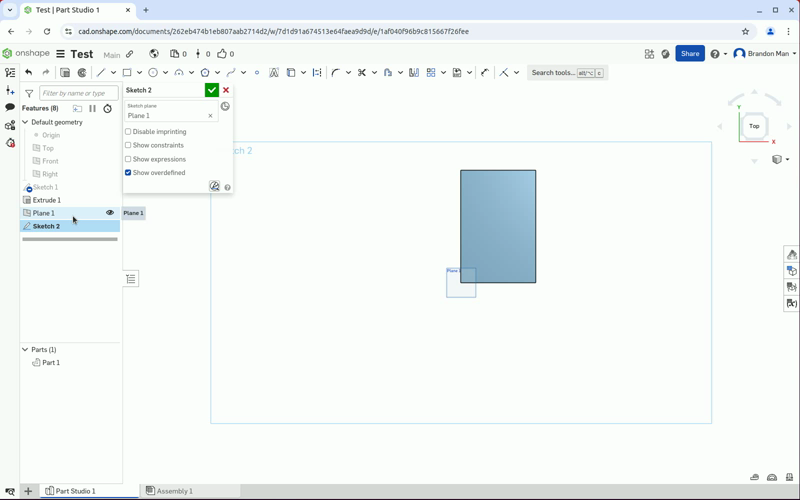
mouse_move(73, 352)
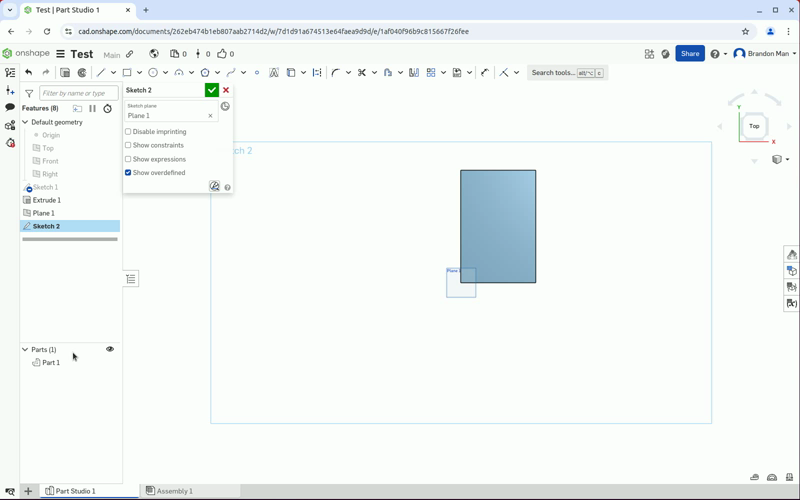
key(y)
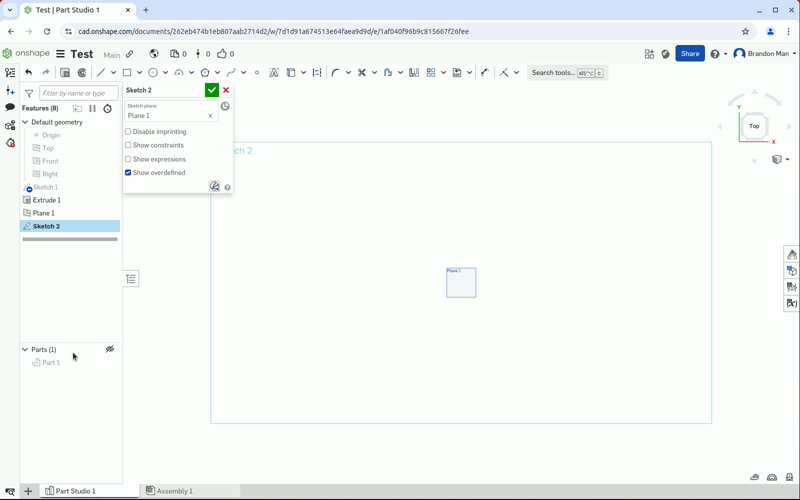
key(l)
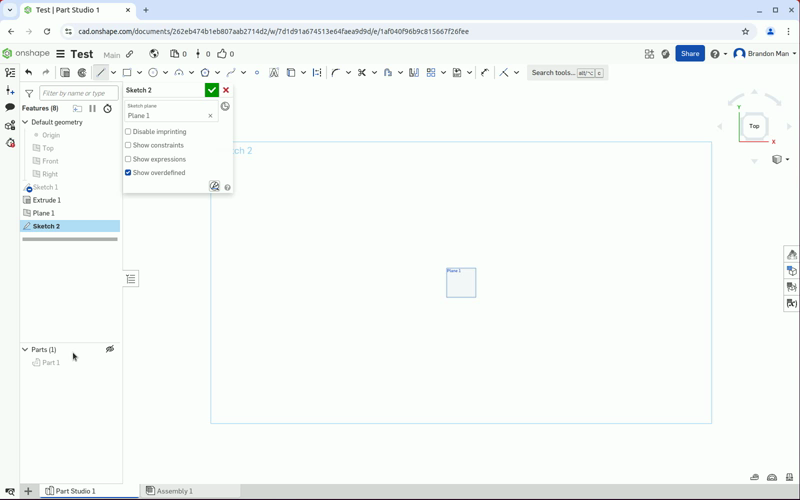
key_down(shift)
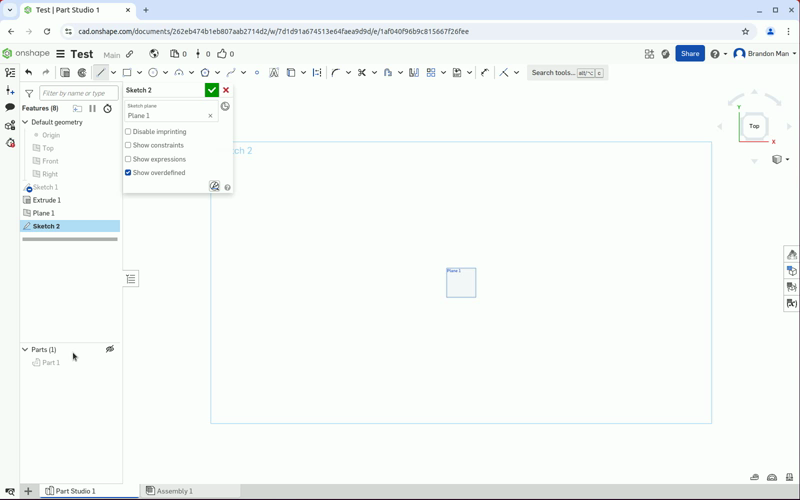
mouse_move(460, 282)
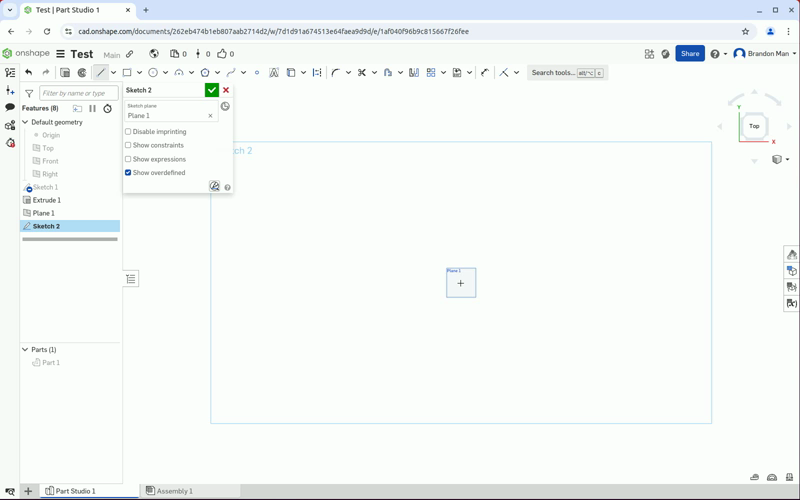
click(460, 282)
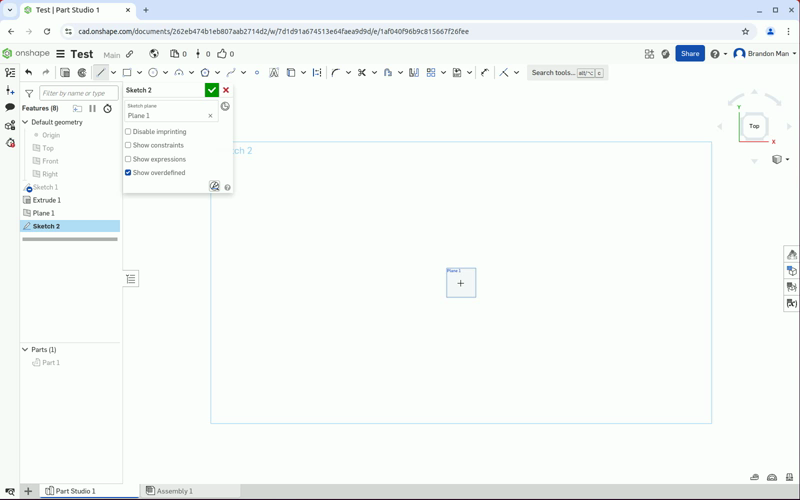
key_up(shift)
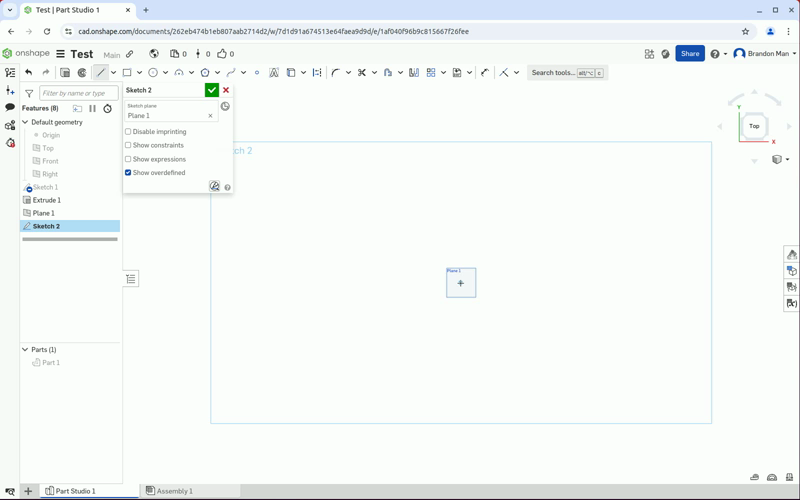
key_down(shift)
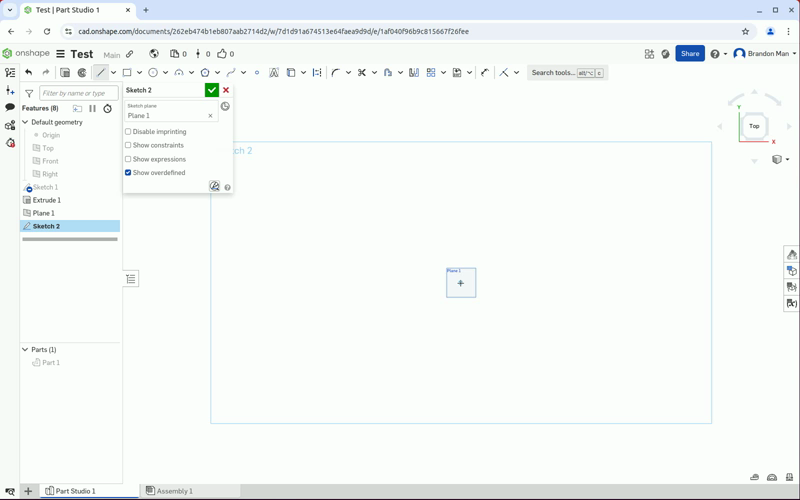
mouse_move(490, 282)
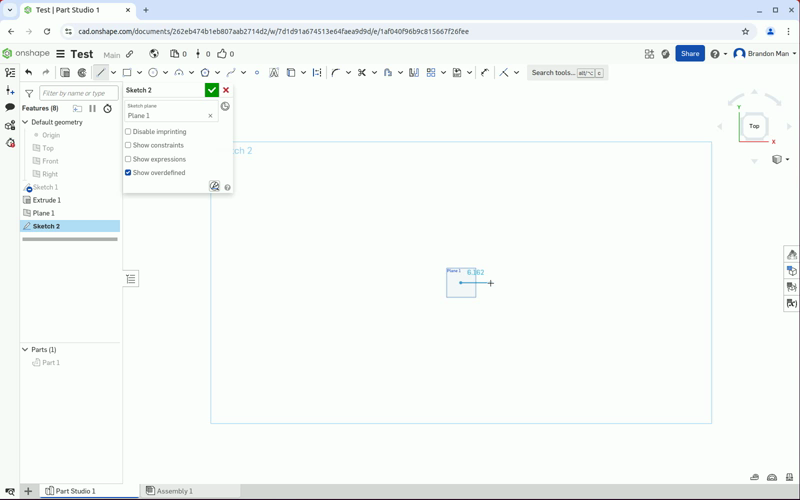
mouse_move(483, 282)
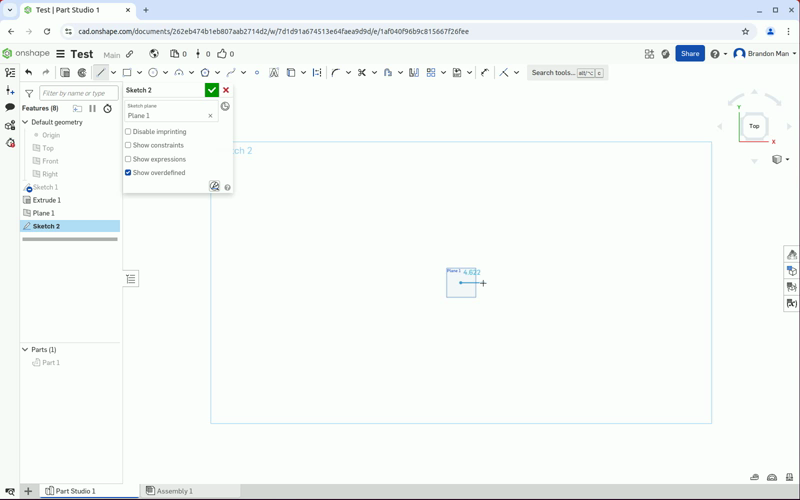
click(483, 282)
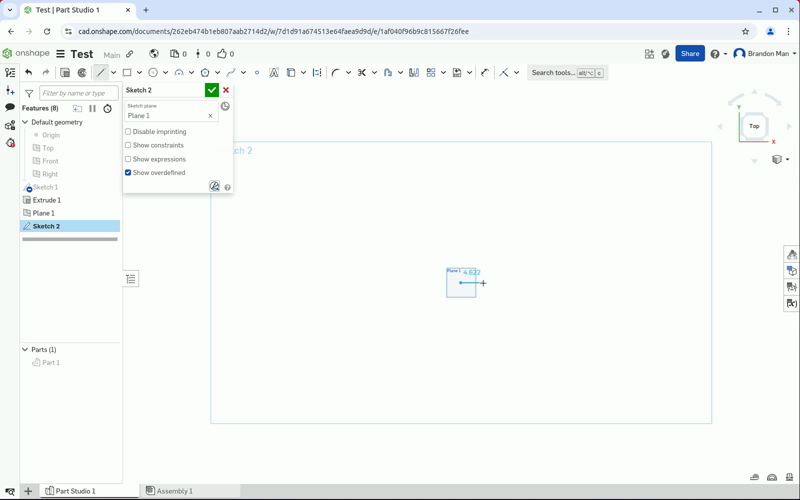
key_up(shift)
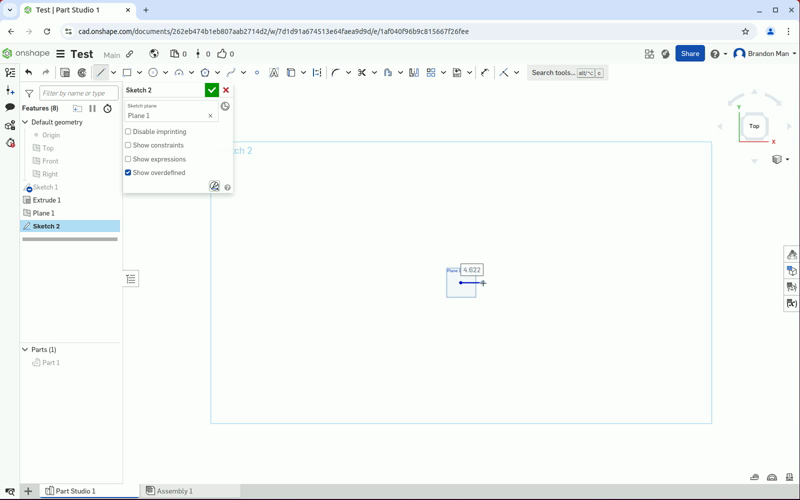
key_down(shift)
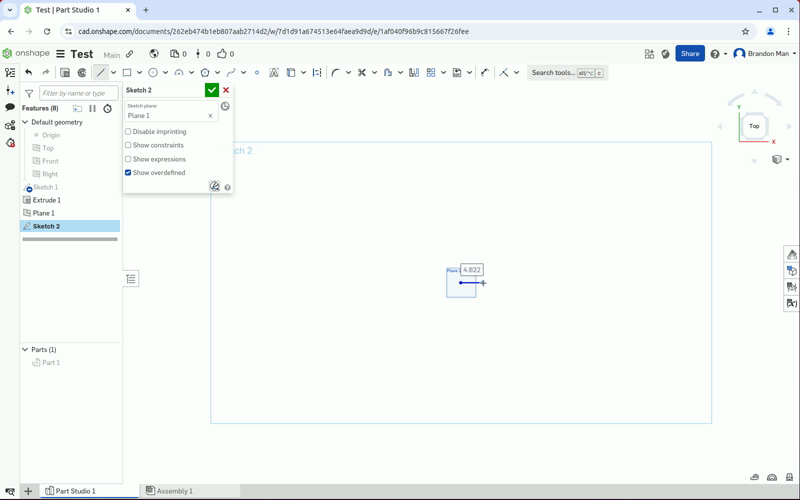
mouse_move(483, 170)
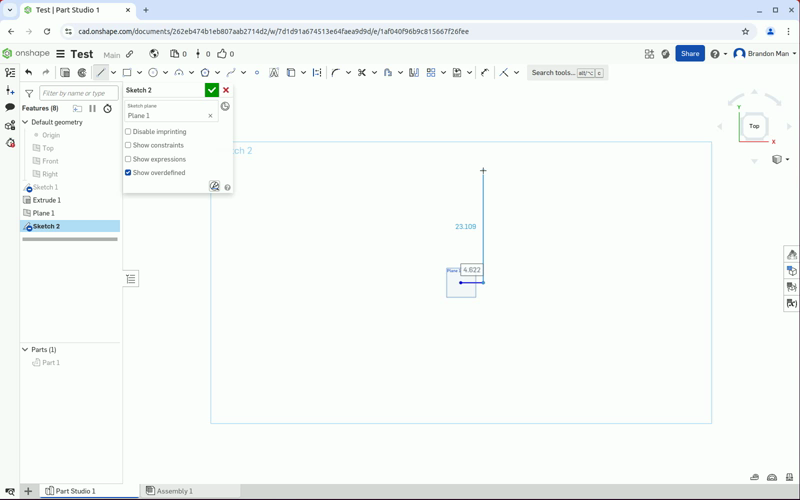
click(483, 170)
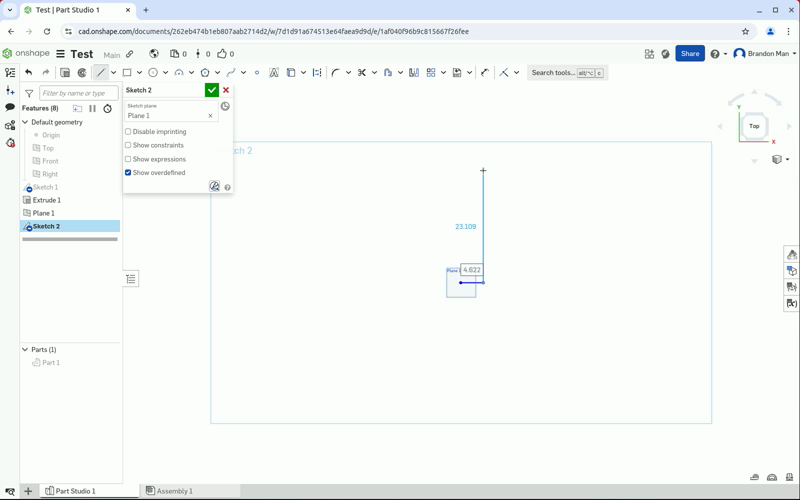
key_up(shift)
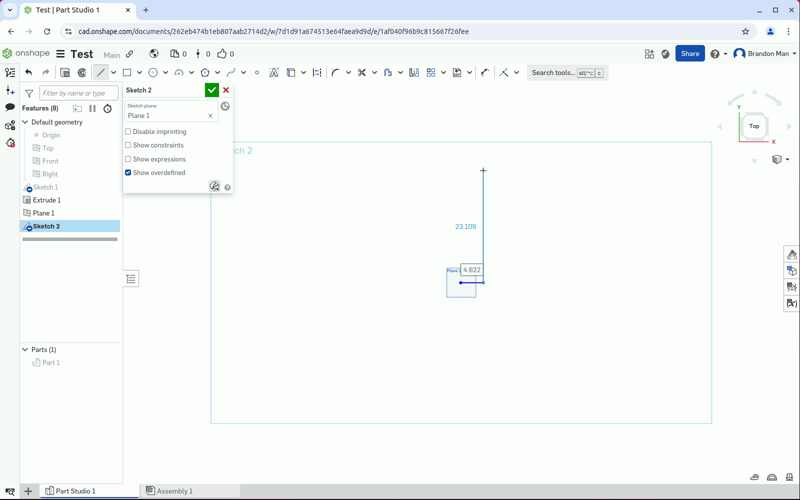
key_down(shift)
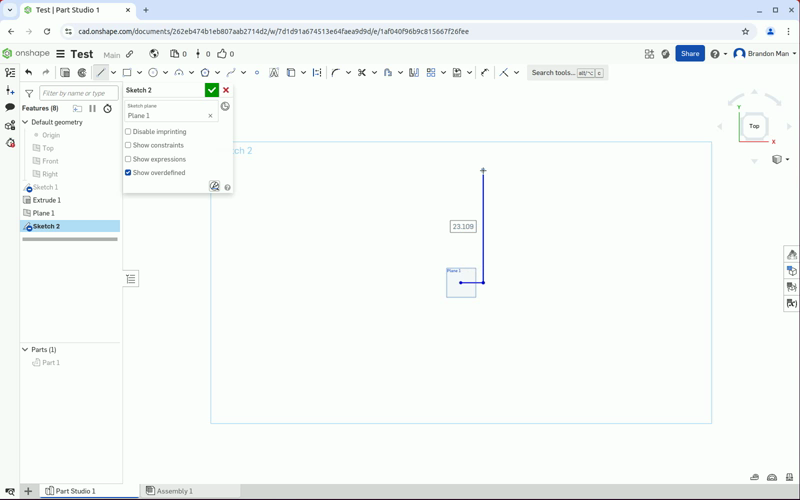
mouse_move(513, 170)
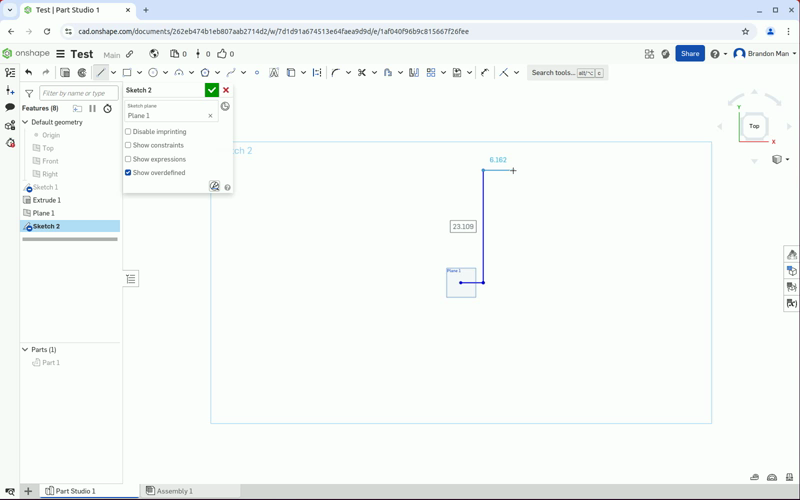
mouse_move(460, 170)
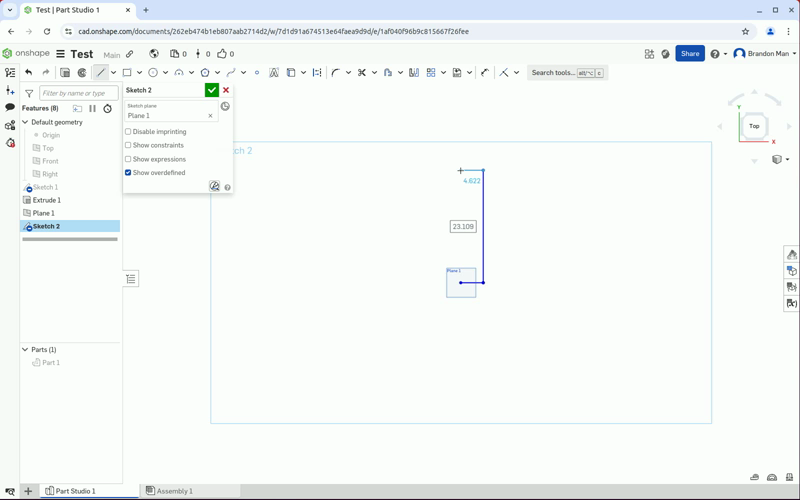
click(460, 170)
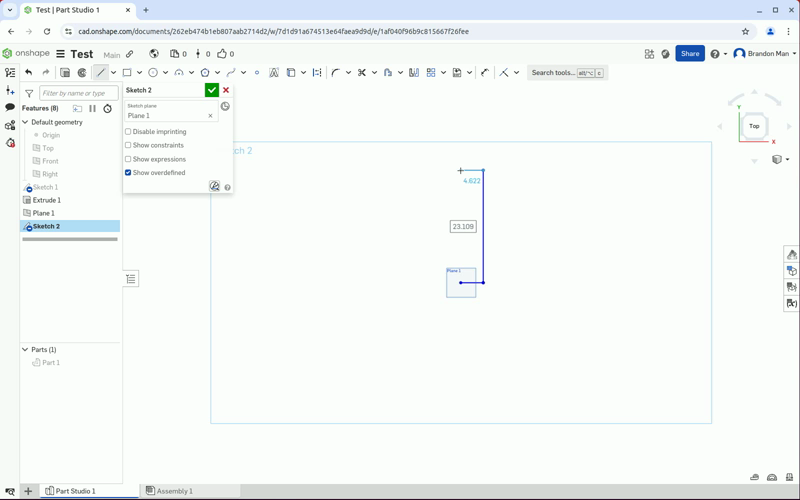
key_up(shift)
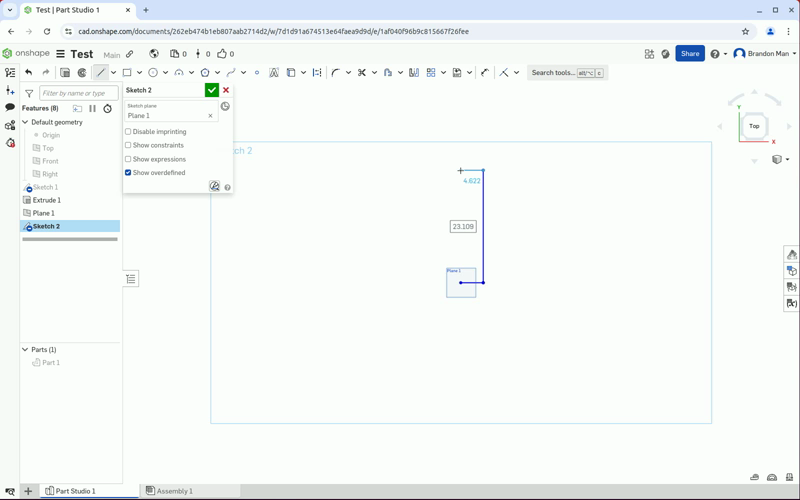
key_down(shift)
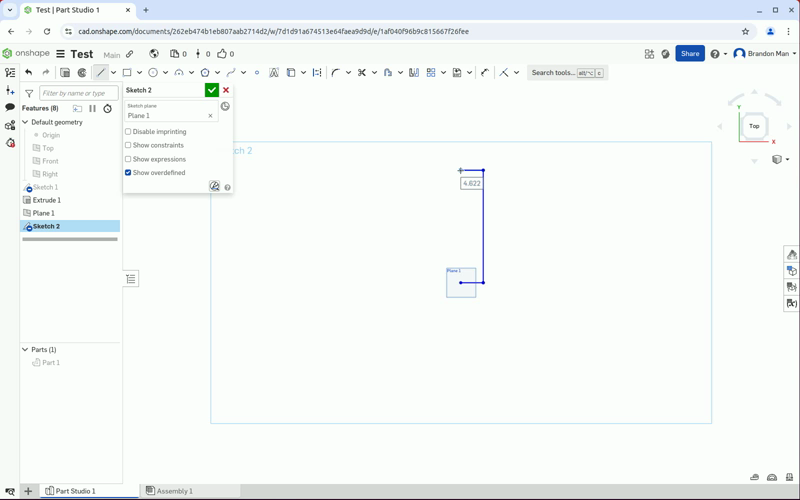
mouse_move(460, 282)
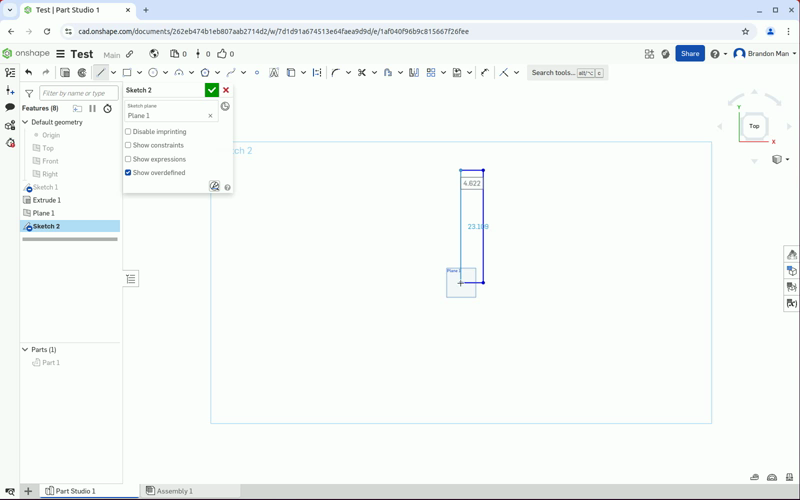
key_up(shift)
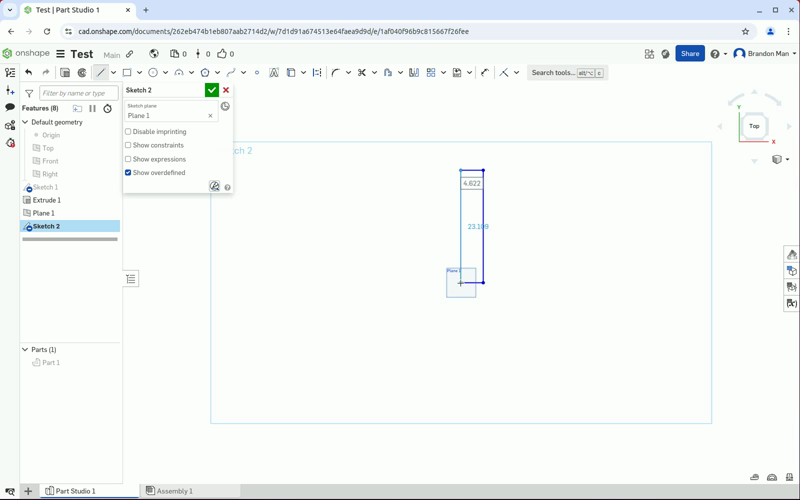
click(460, 282)
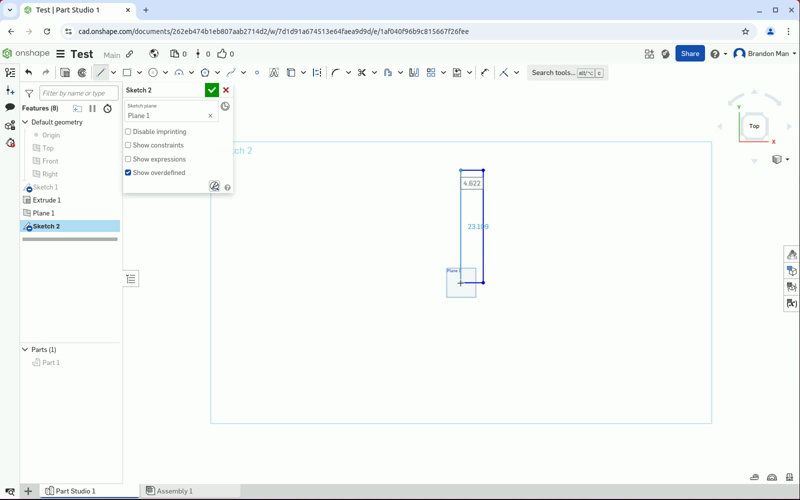
key(esc)
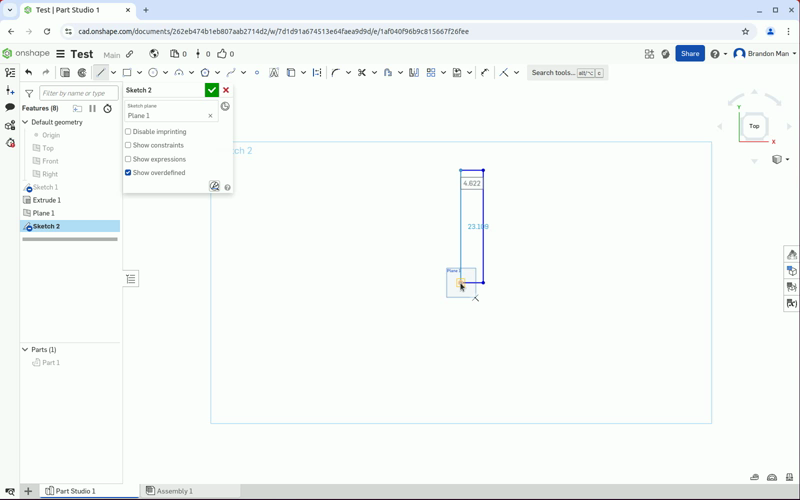
mouse_move(467, 205)
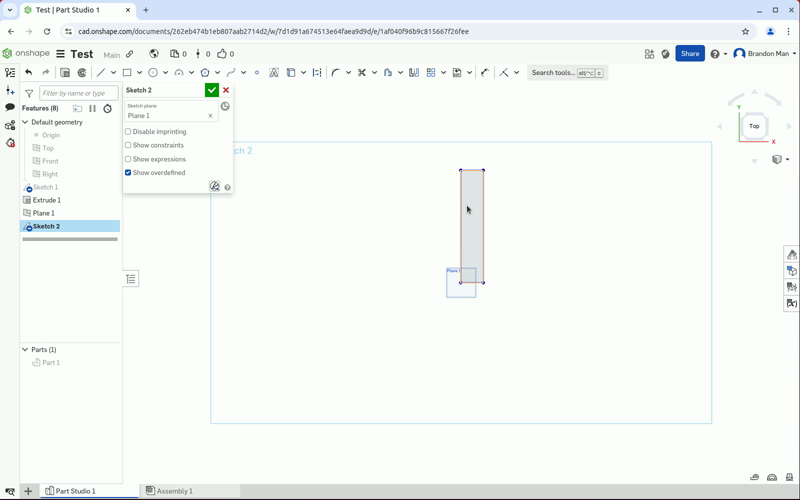
click(467, 205)
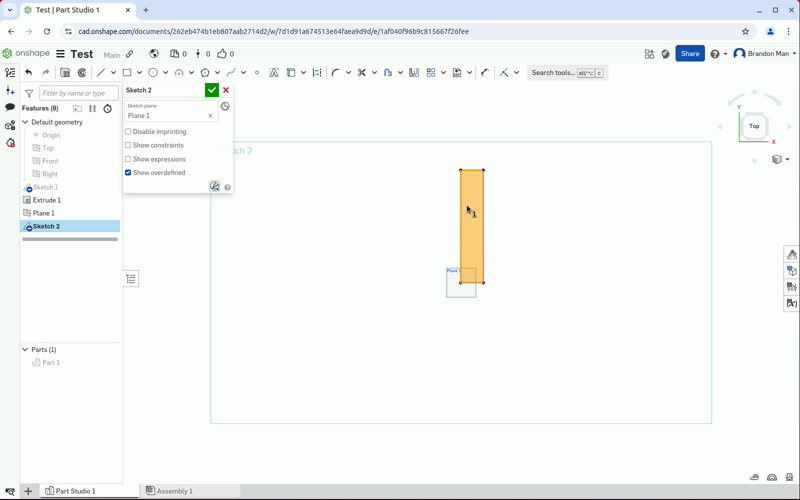
mouse_move(73, 352)
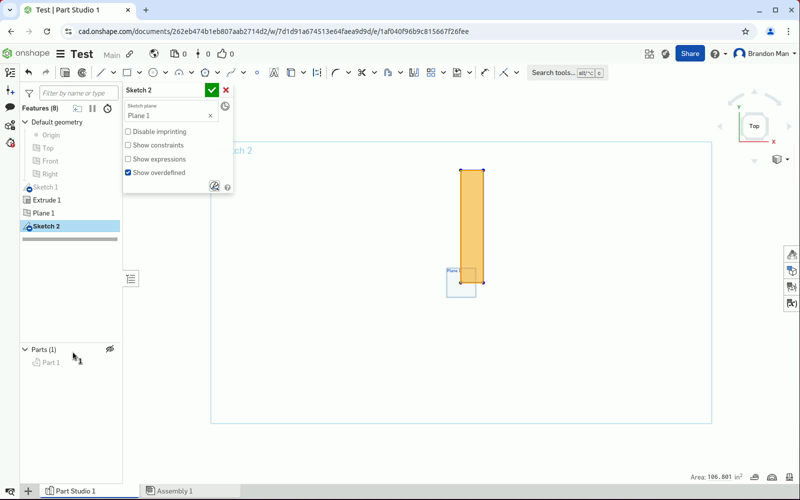
key(shift+y)
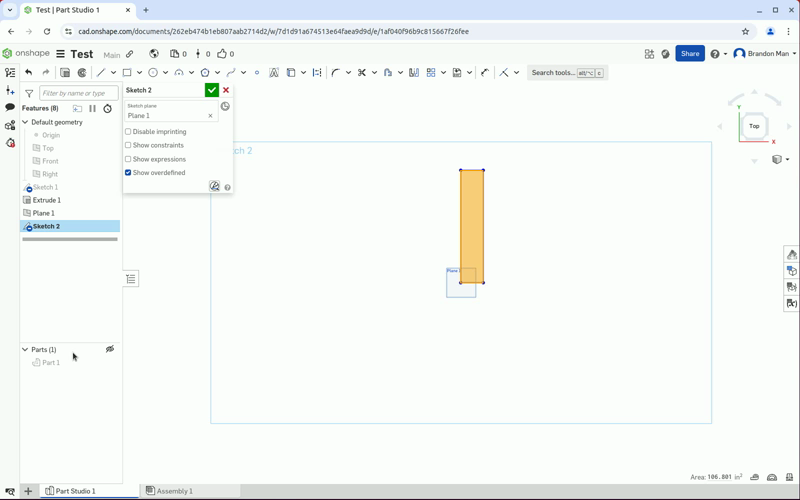
key(shift+e)
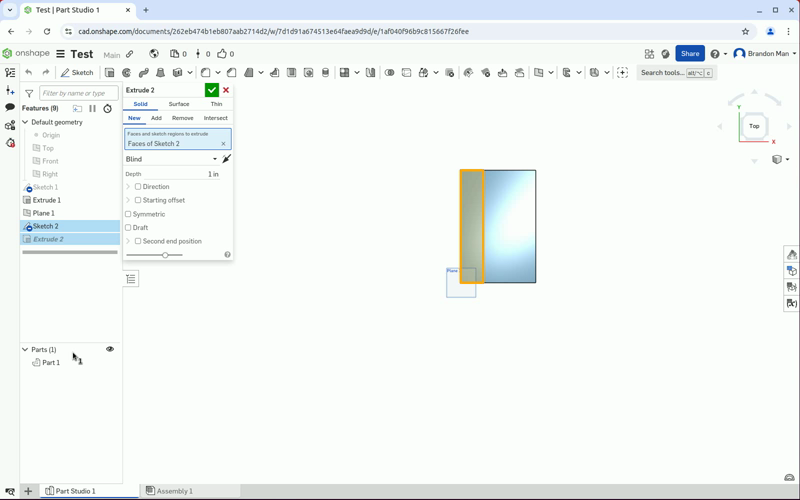
mouse_move(143, 106)
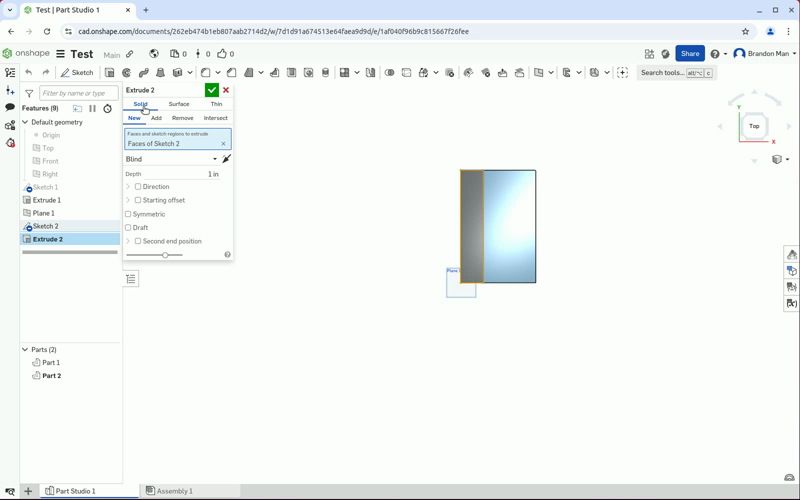
click(143, 106)
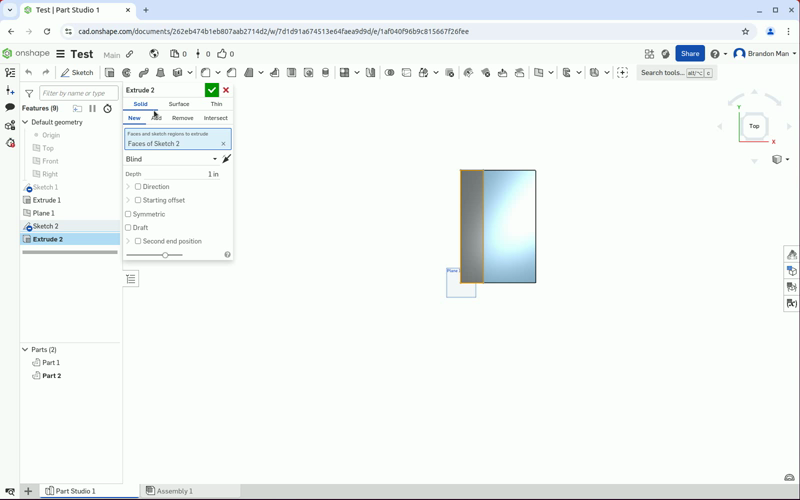
mouse_move(186, 120)
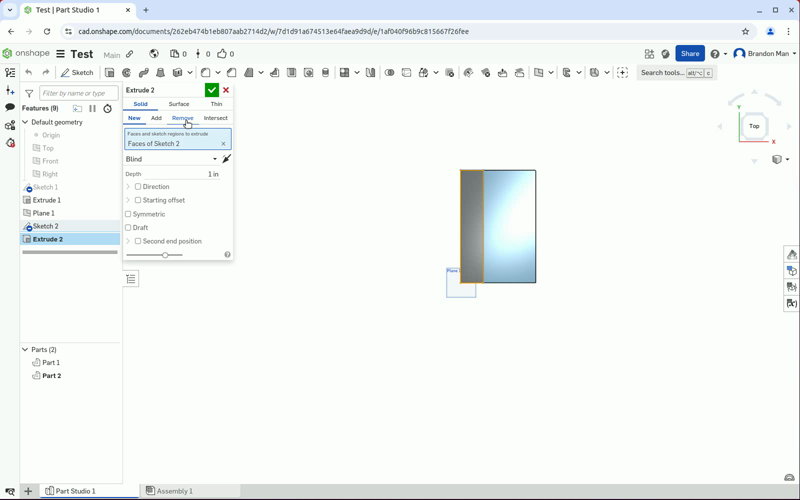
click(186, 120)
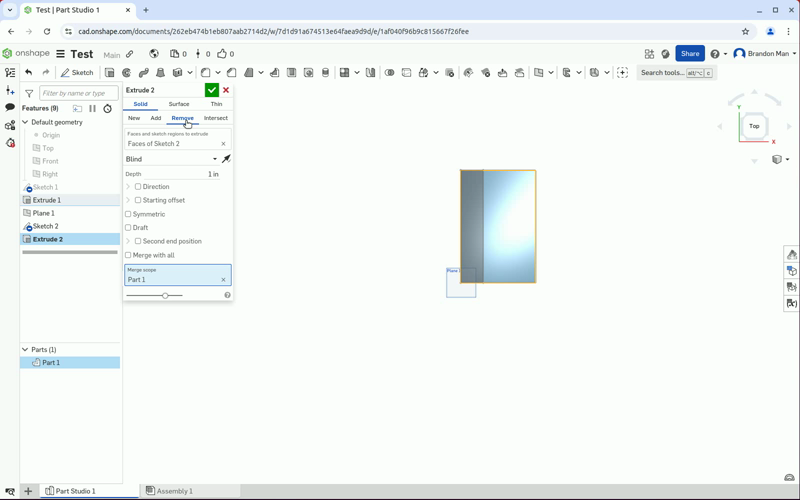
key(tab, 4)
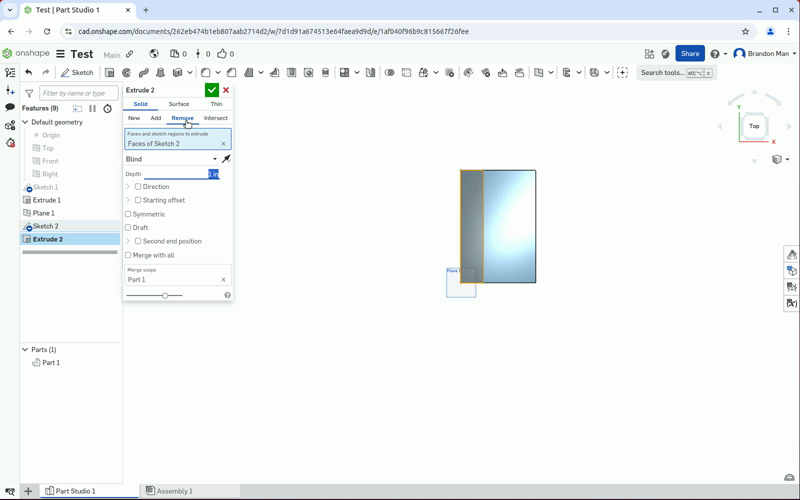
text(4.574)
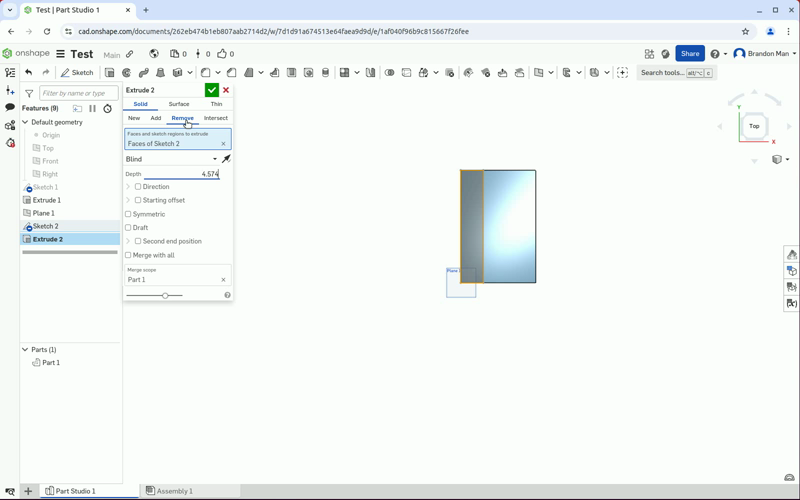
key(tab, 6)
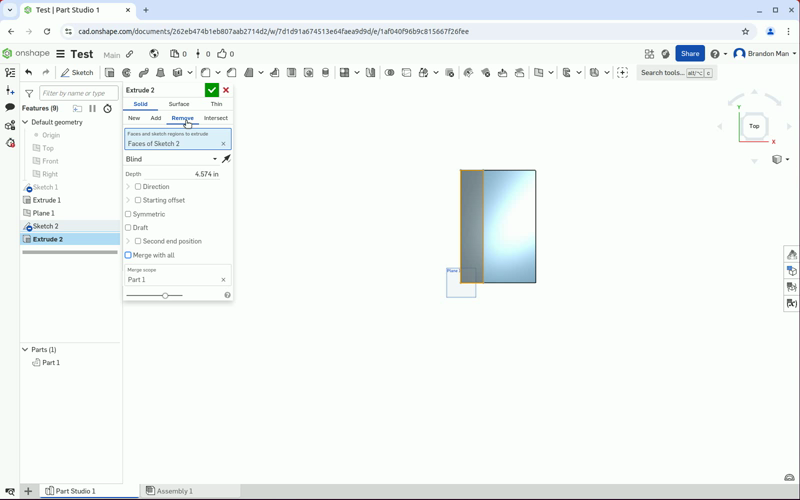
key(space)
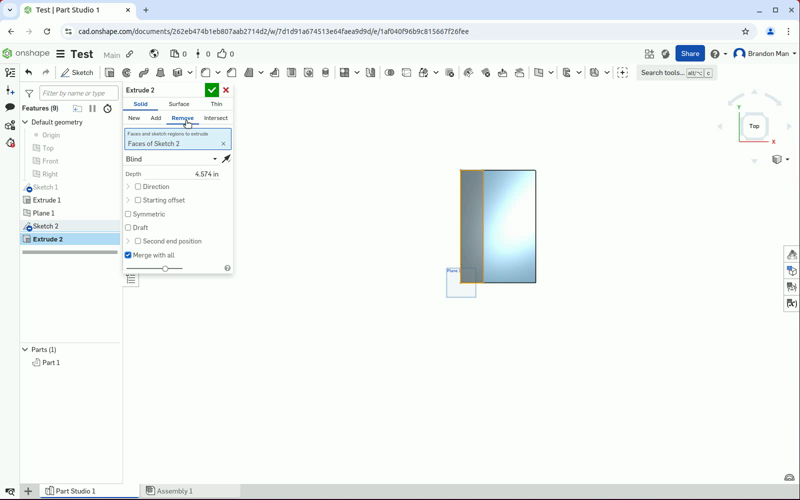
key(enter)
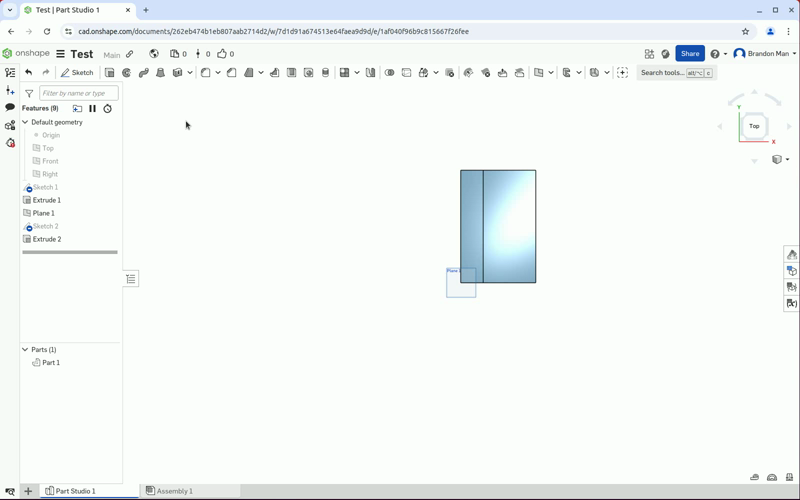
key(shift+h)
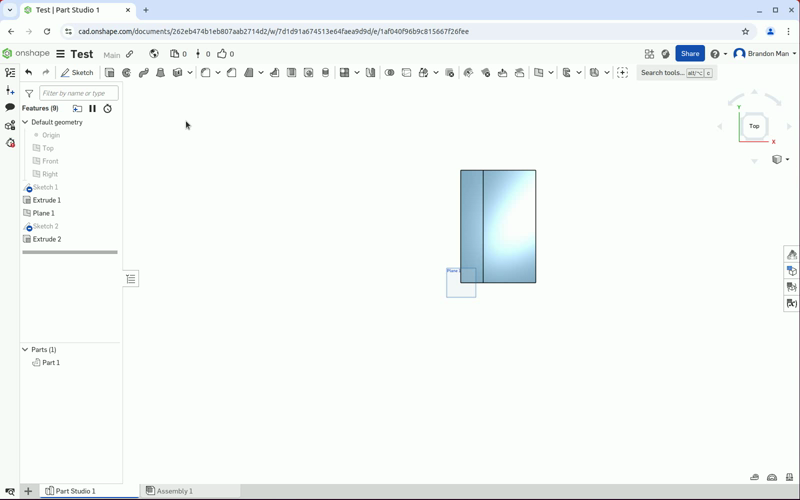
key(shift+h)
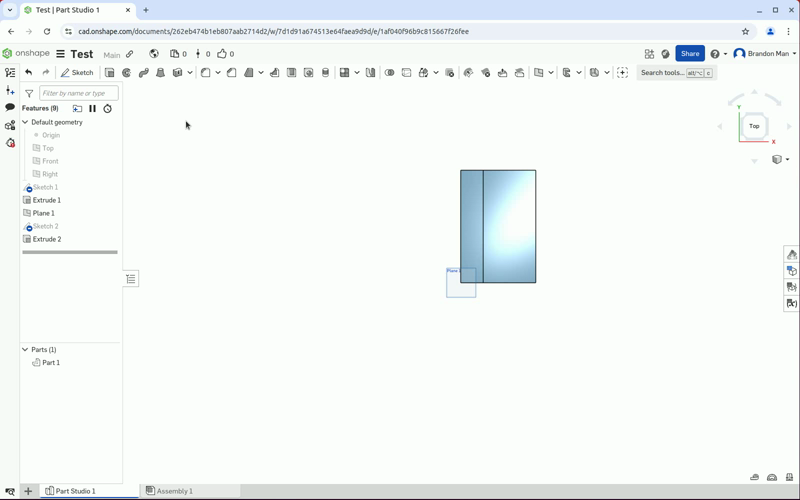
mouse_move(73, 189)
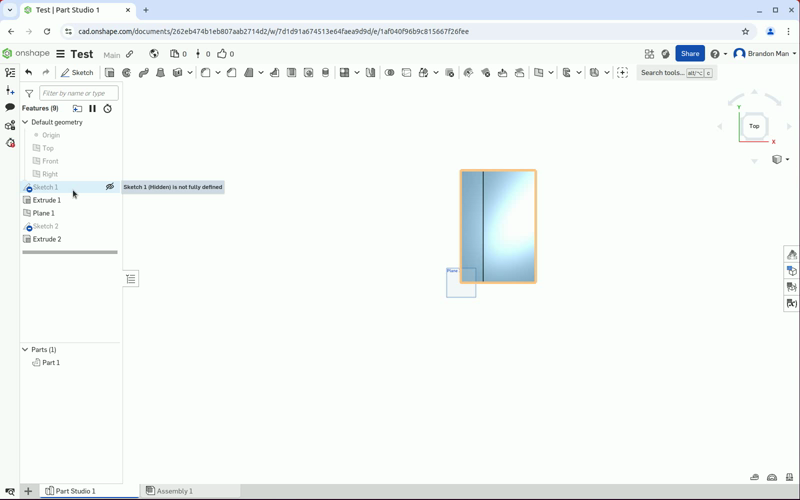
click(73, 189)
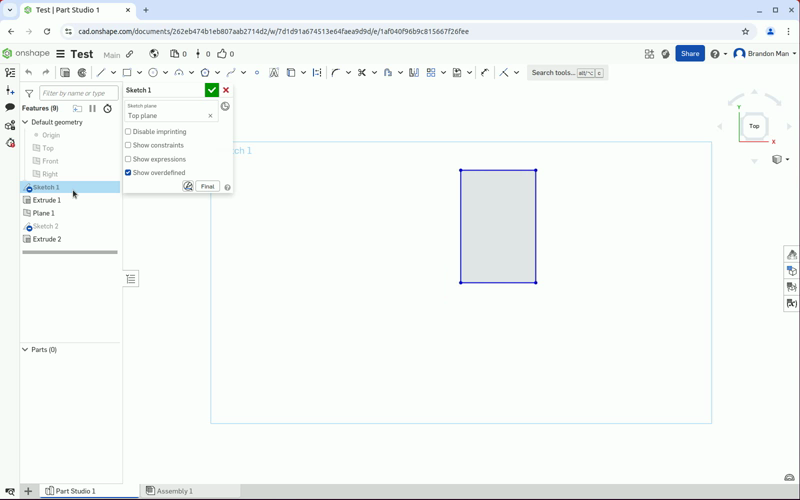
mouse_move(229, 92)
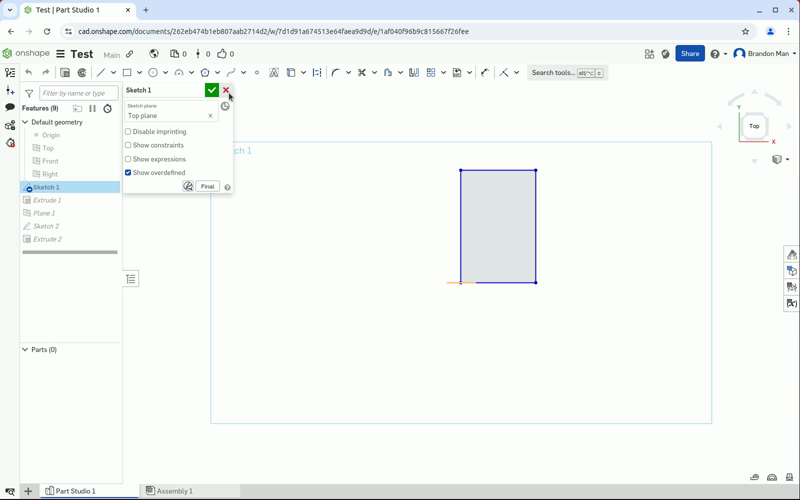
click(229, 92)
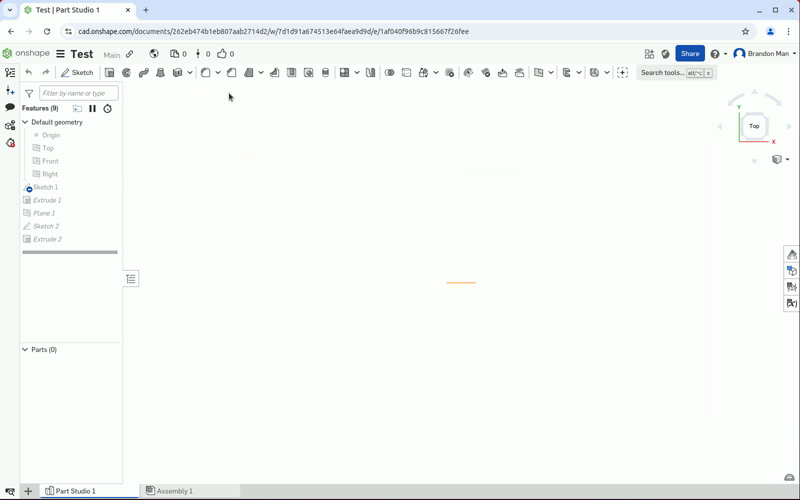
key(shift+s)
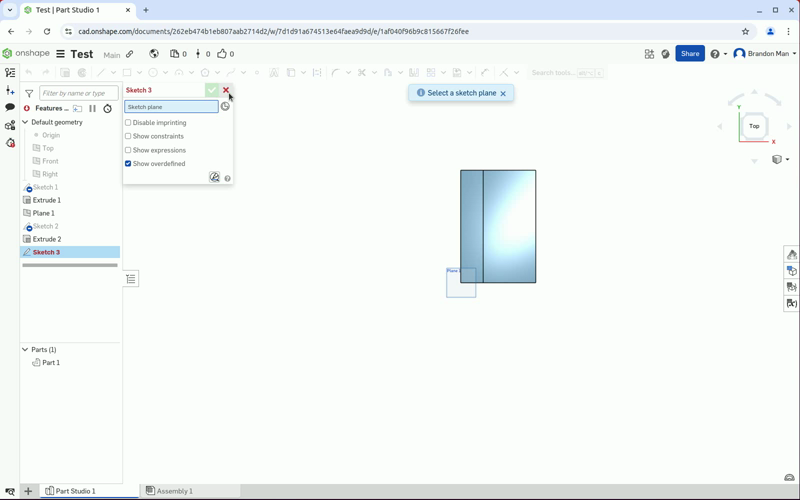
mouse_move(73, 215)
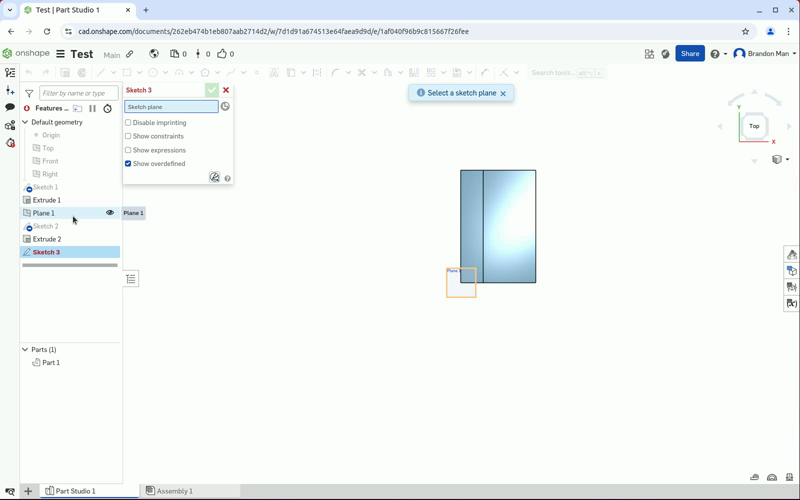
click(73, 215)
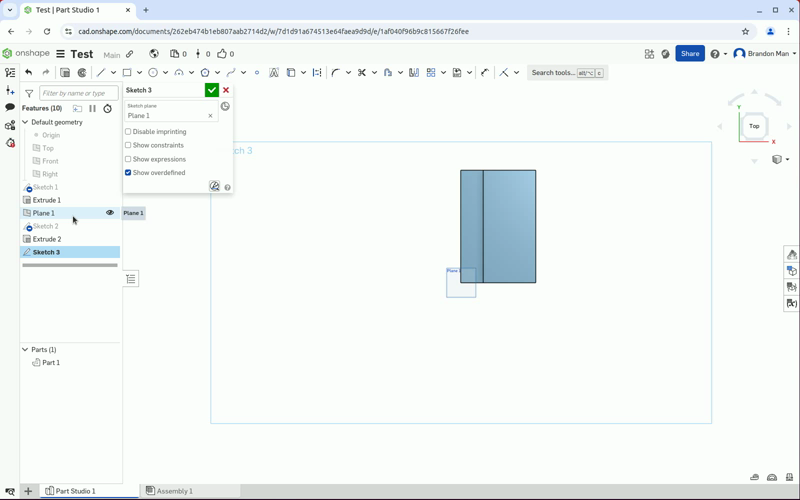
mouse_move(73, 352)
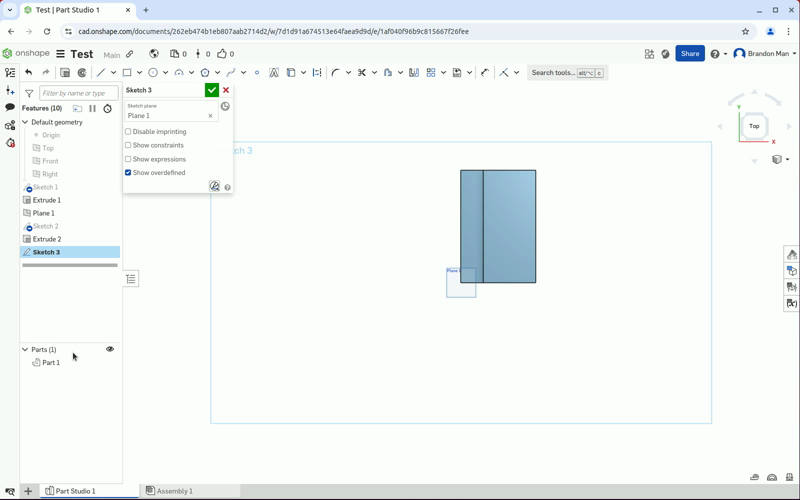
key(y)
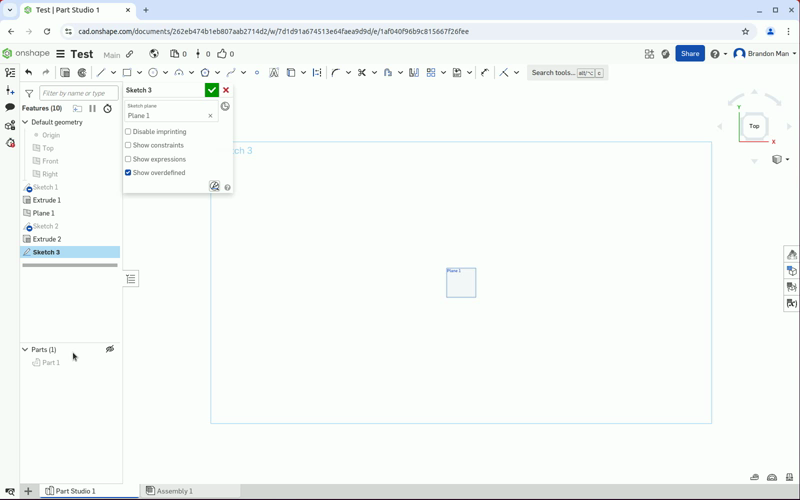
key(c)
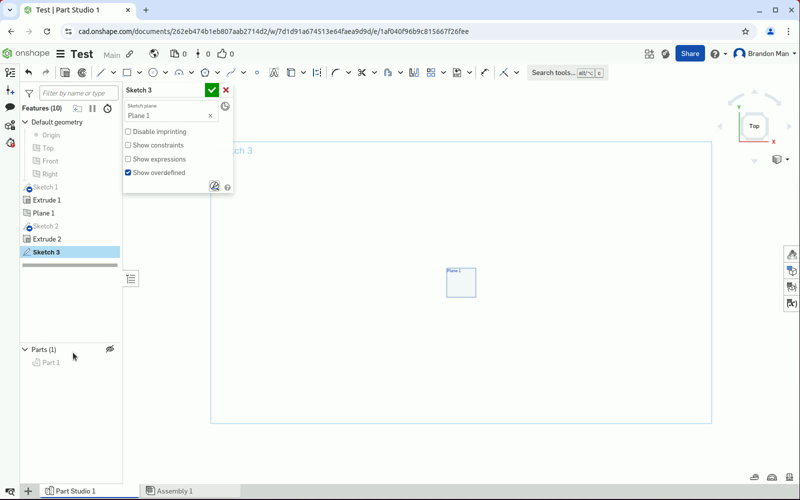
key_down(shift)
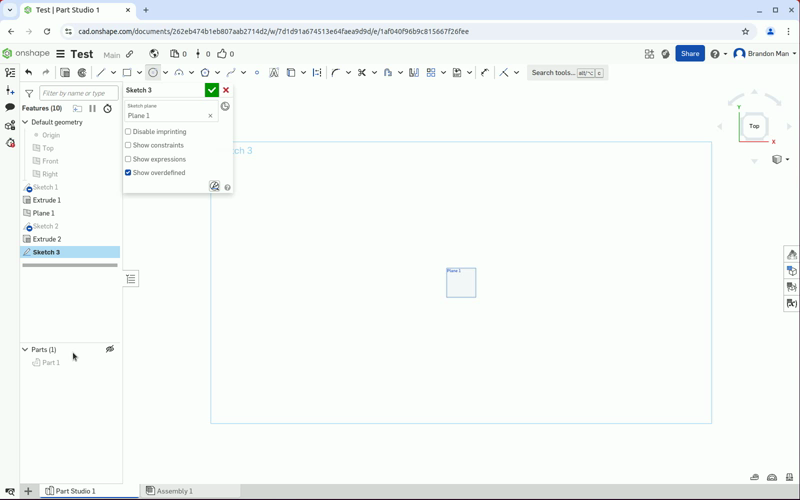
mouse_move(510, 226)
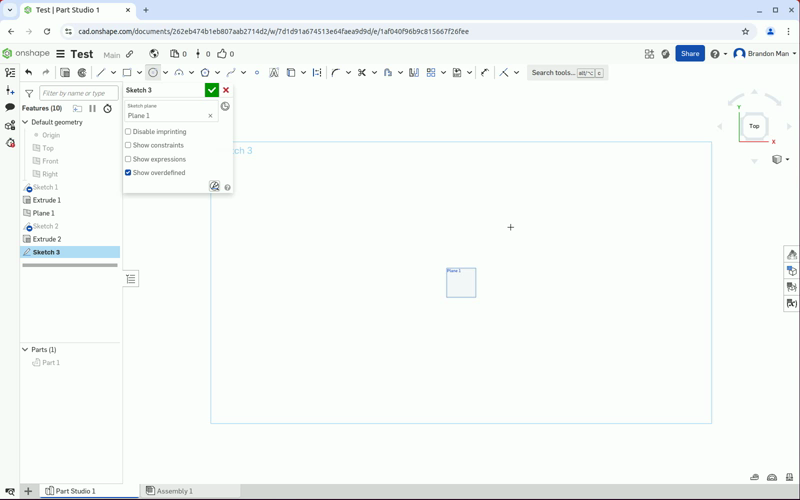
click(510, 226)
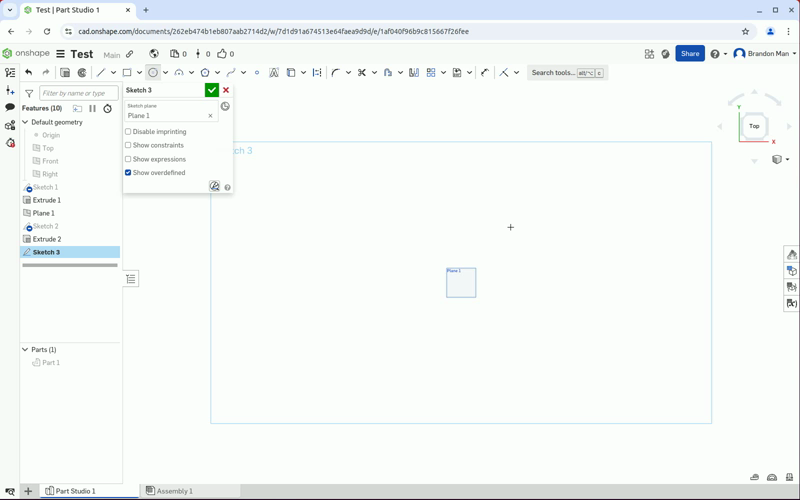
key_up(shift)
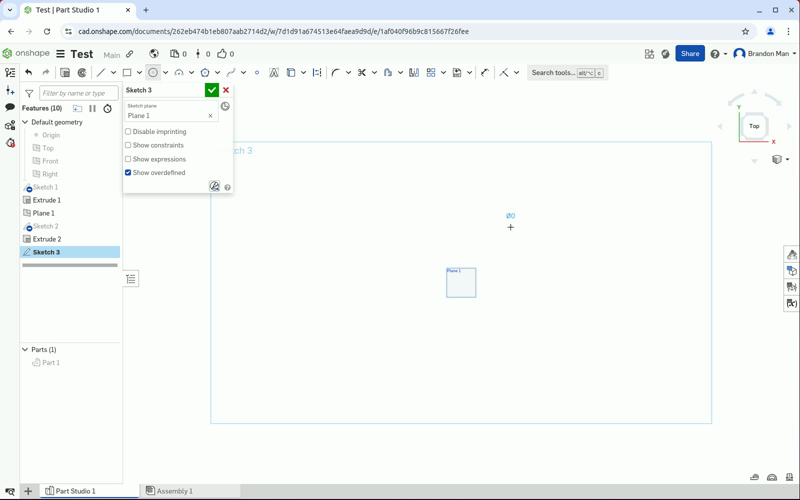
mouse_move(526, 226)
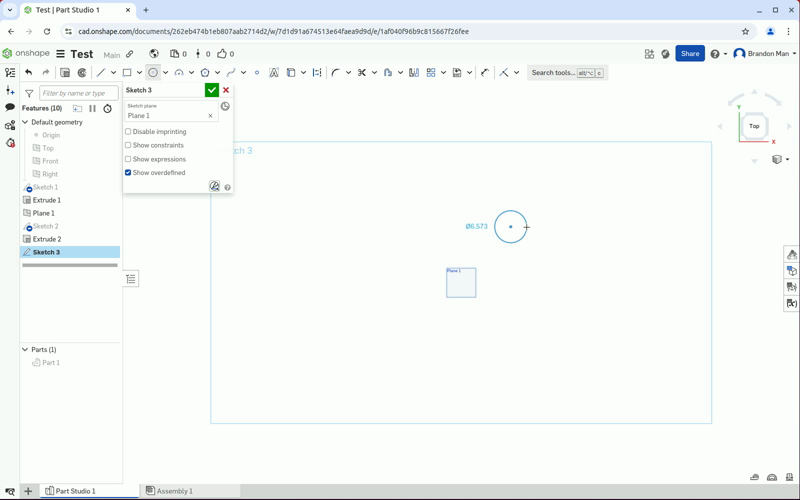
click(526, 226)
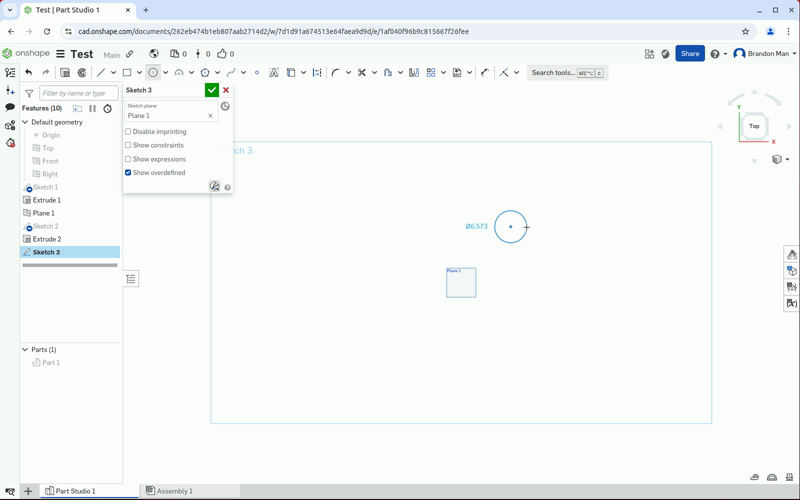
key(esc)
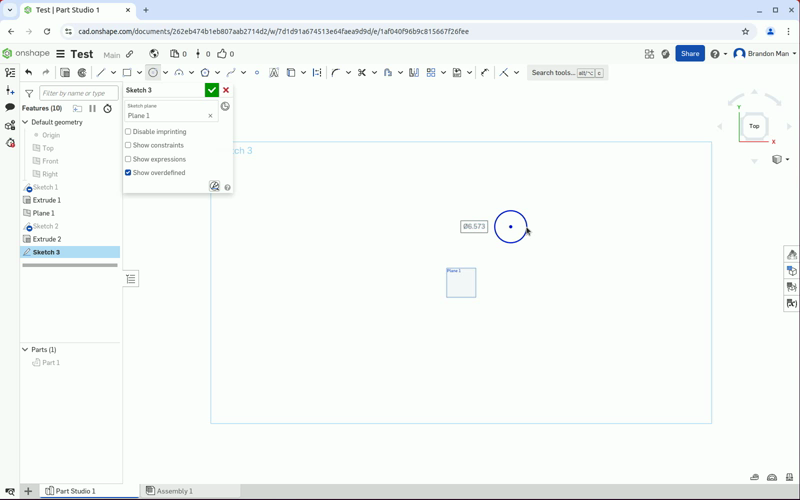
mouse_move(507, 216)
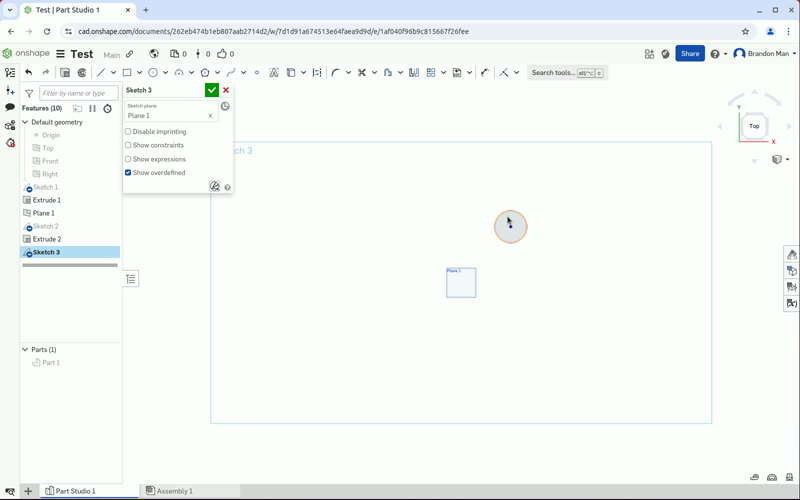
scroll(6)
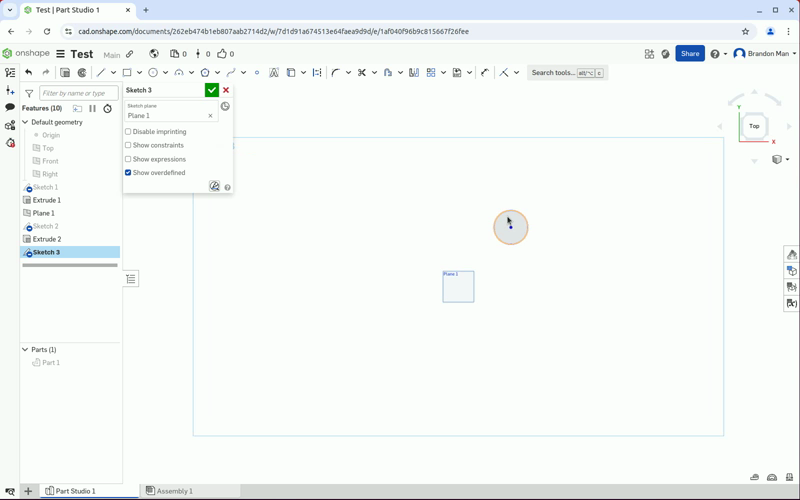
scroll(6)
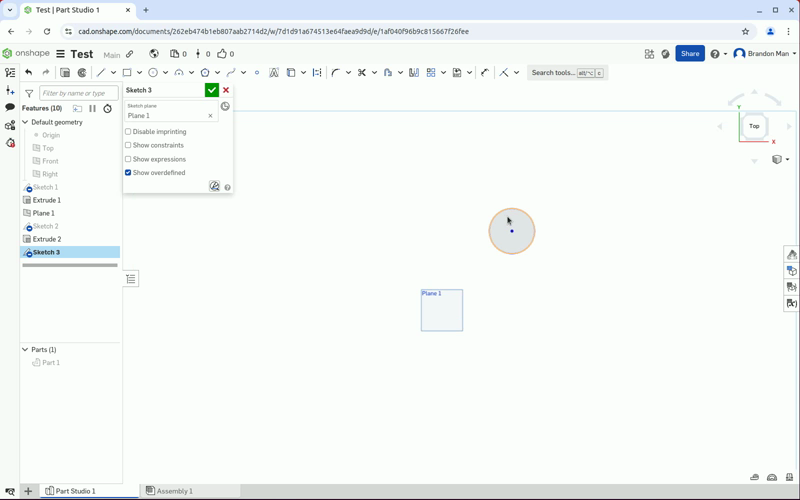
scroll(6)
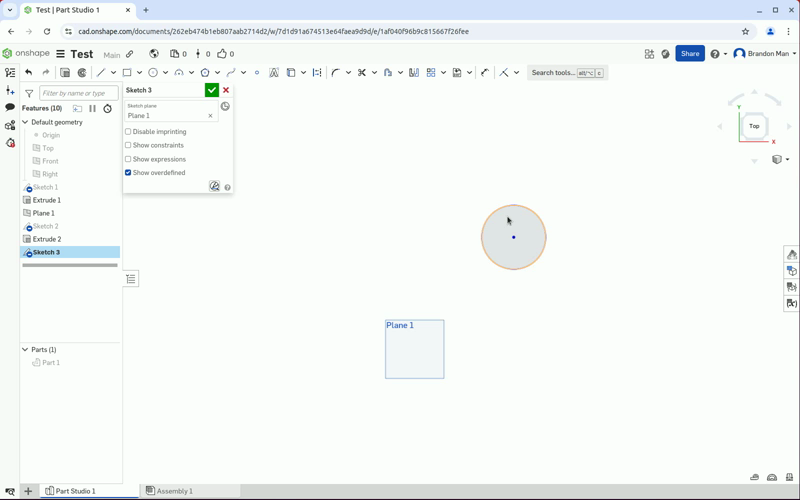
scroll(6)
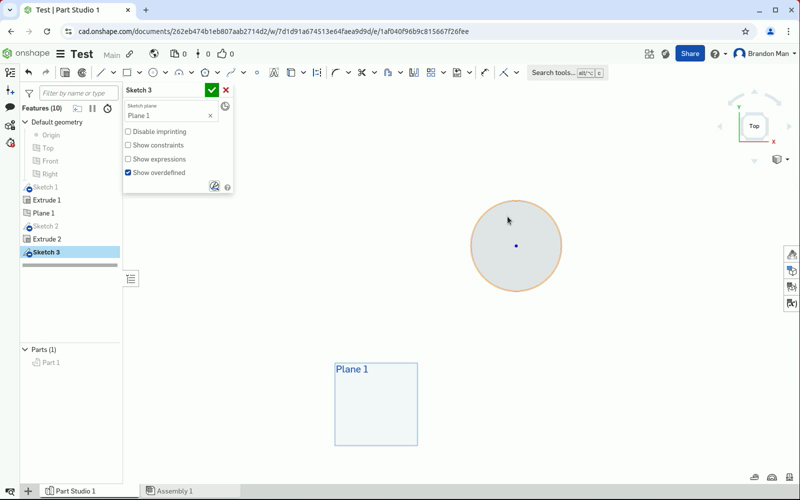
scroll(6)
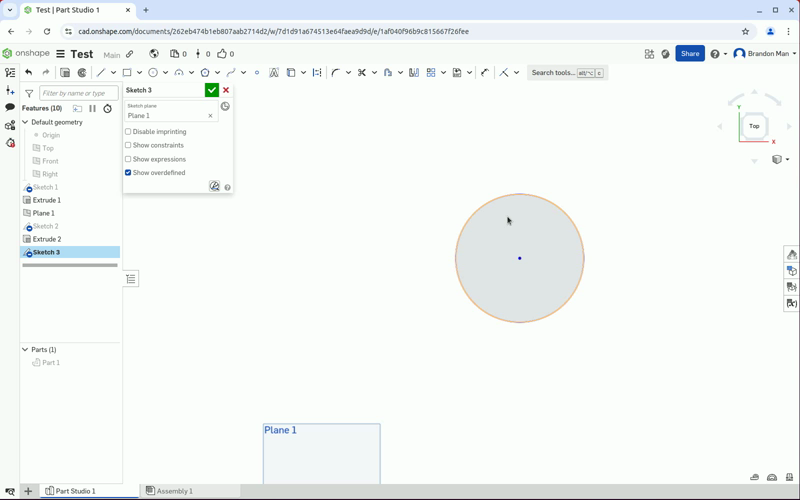
scroll(6)
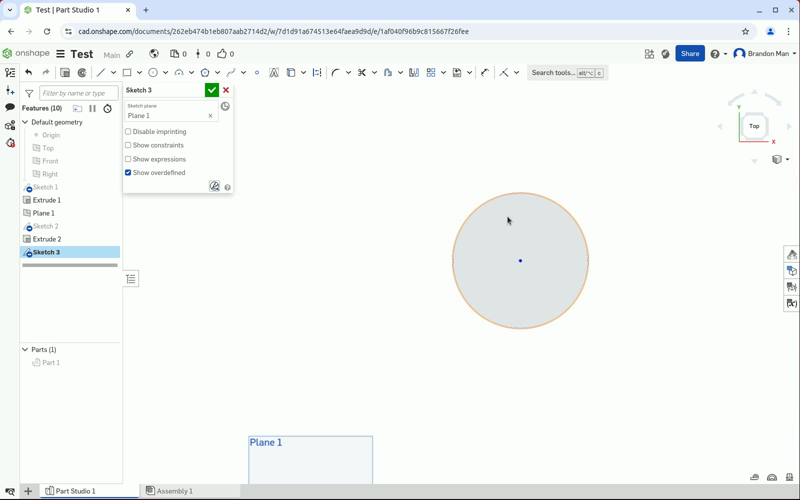
scroll(6)
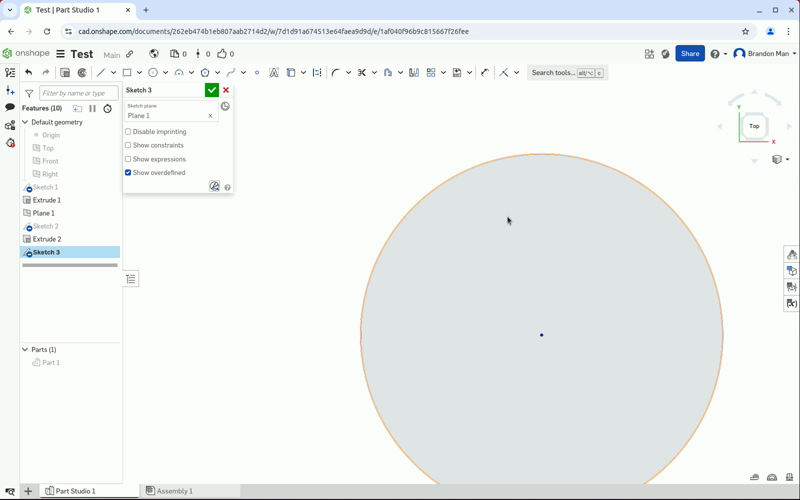
click(507, 216)
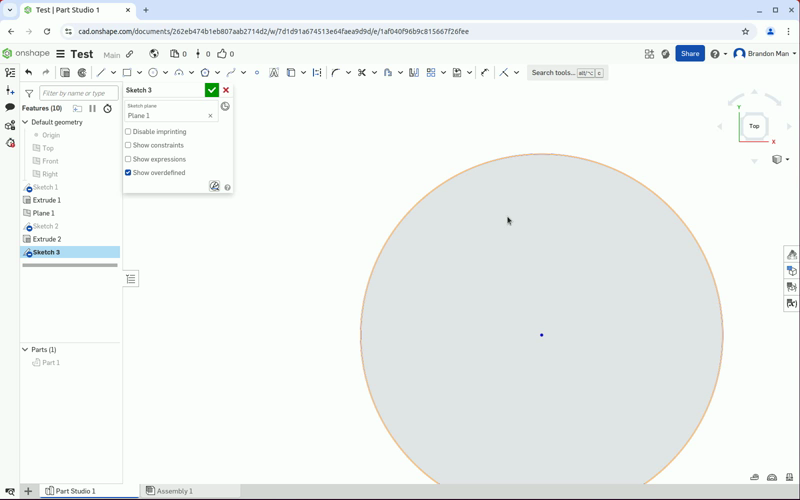
scroll(-6)
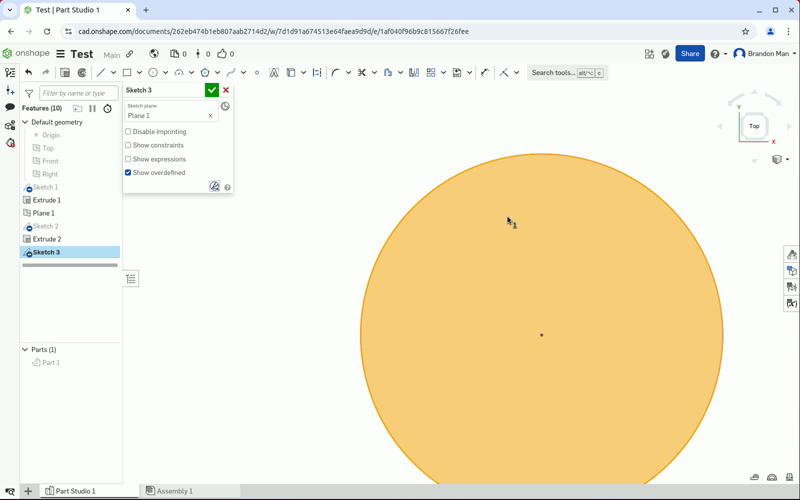
scroll(-6)
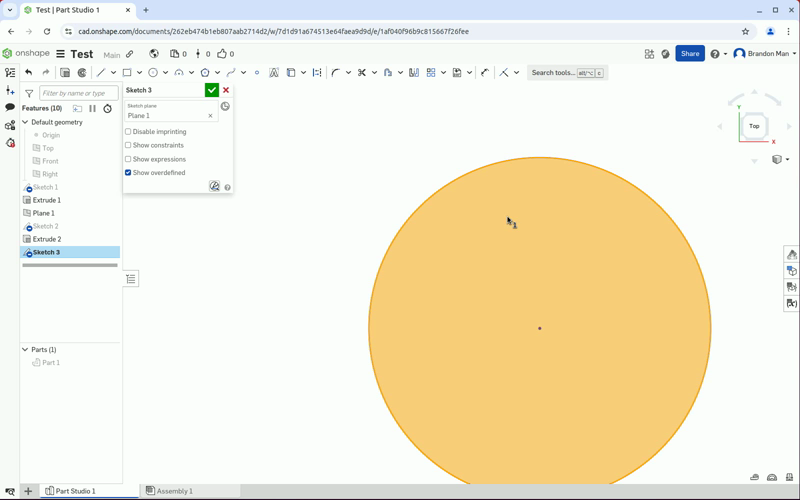
scroll(-6)
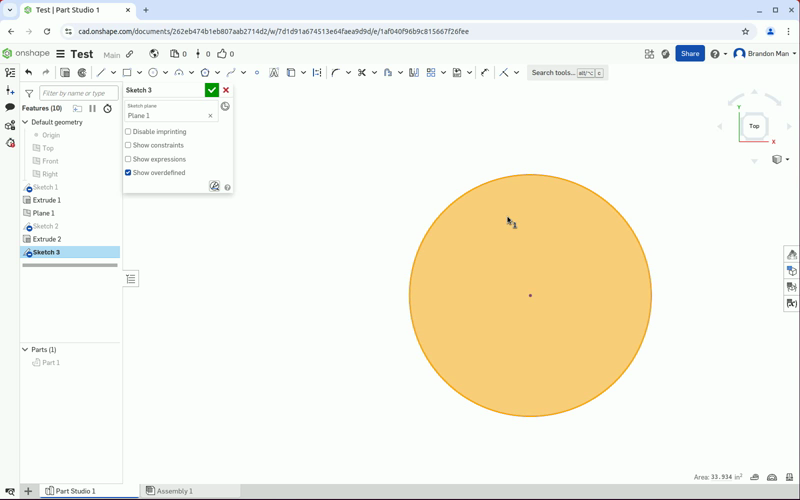
scroll(-6)
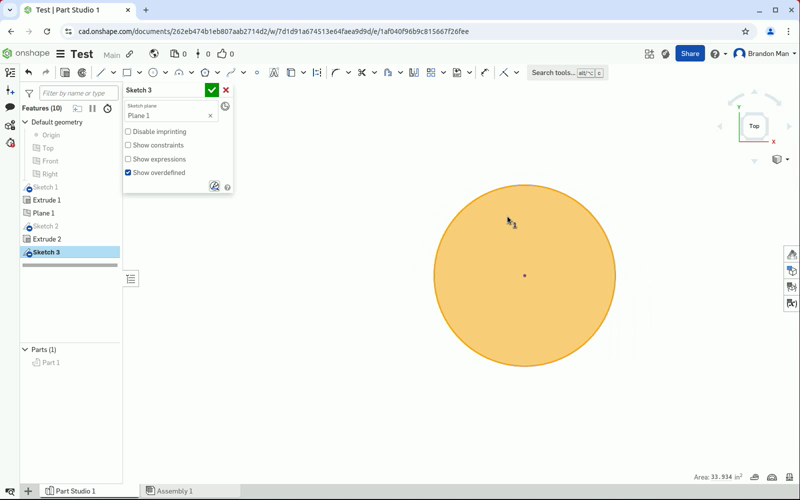
scroll(-6)
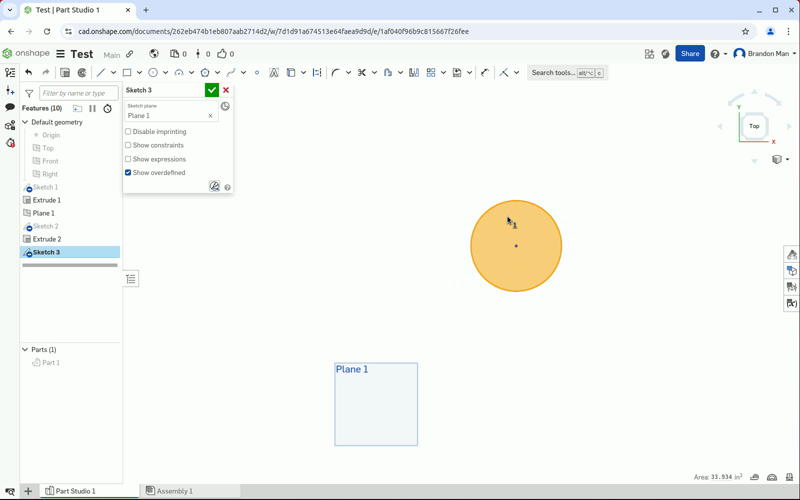
scroll(-6)
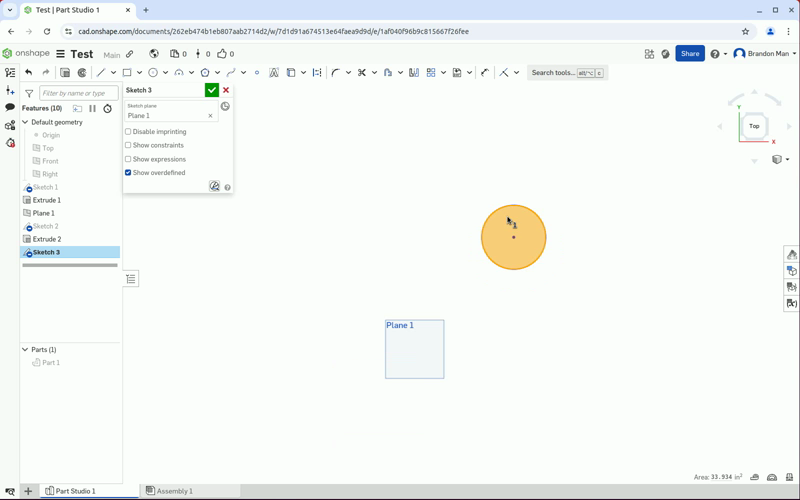
scroll(-6)
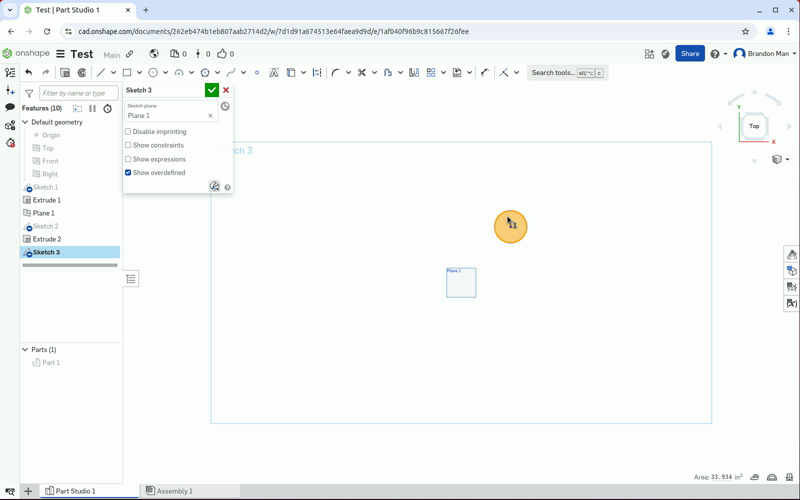
mouse_move(73, 352)
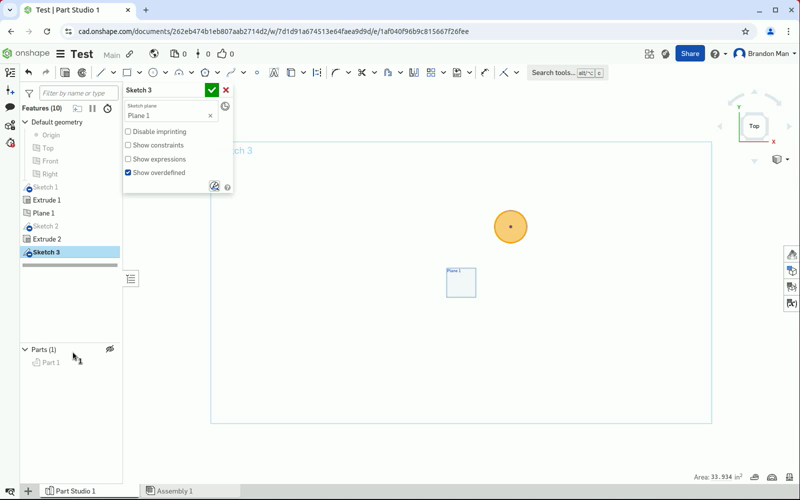
key(shift+y)
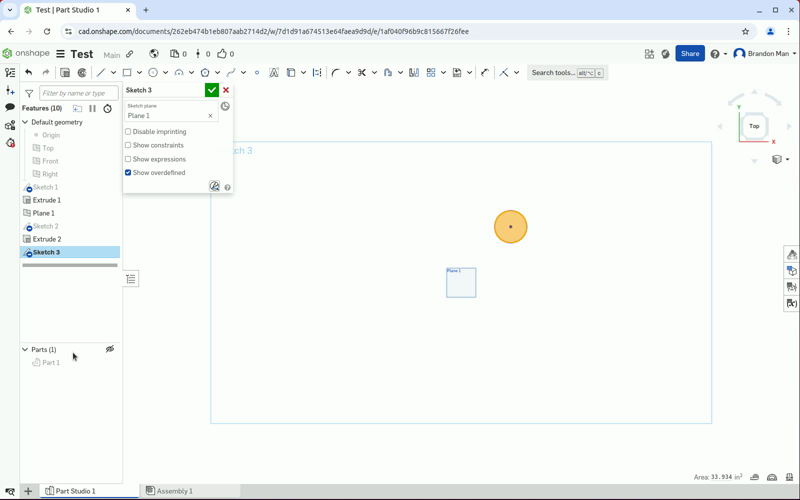
key(shift+e)
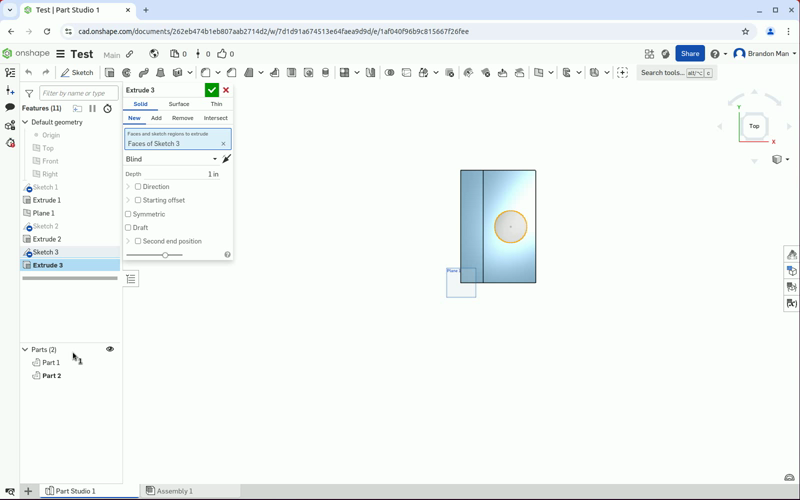
mouse_move(143, 106)
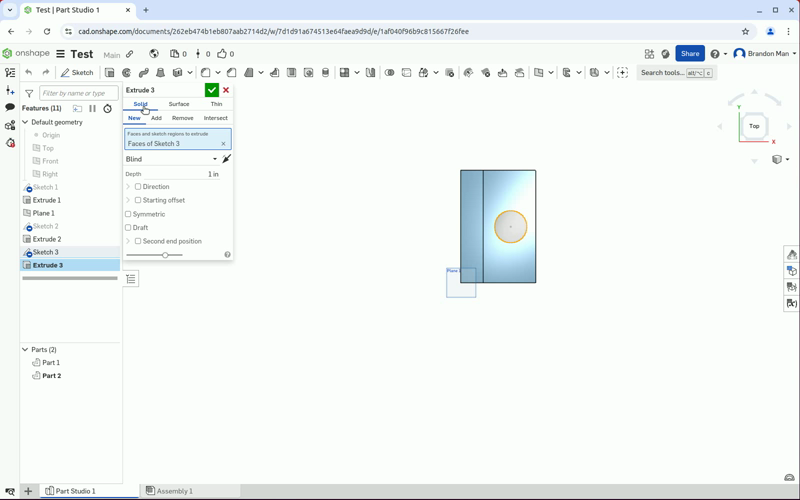
click(143, 106)
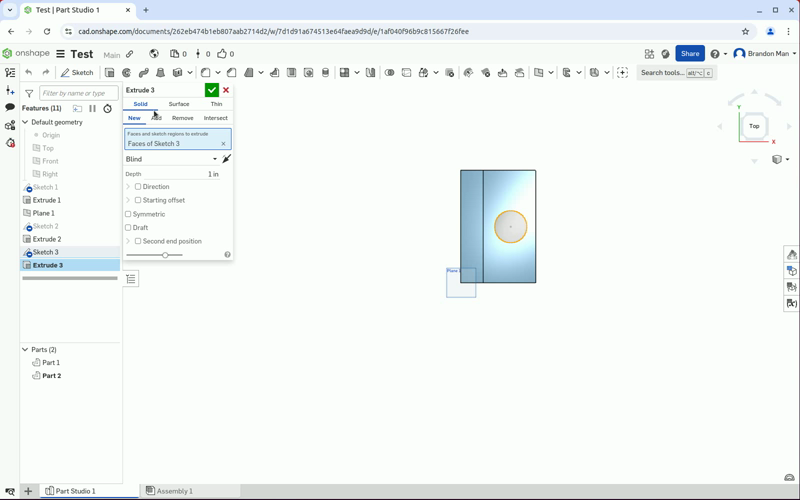
mouse_move(186, 120)
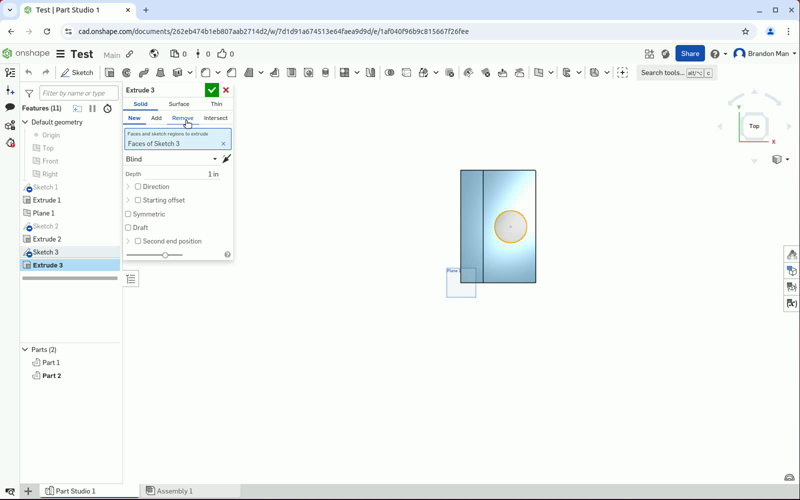
click(186, 120)
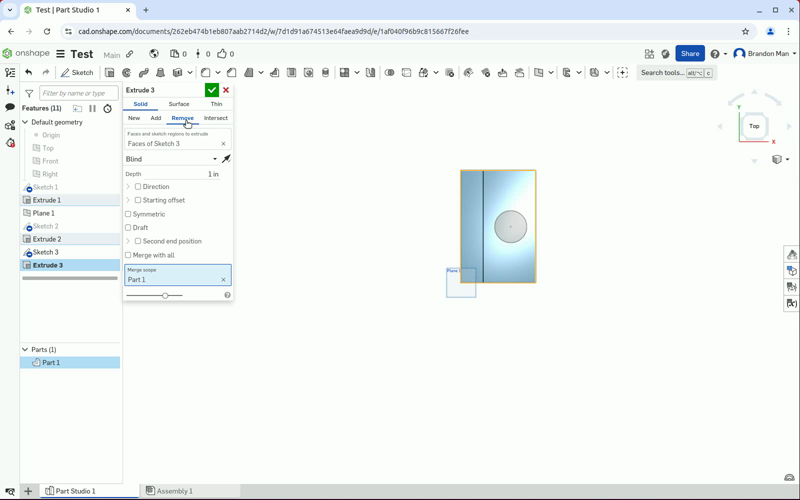
key(tab, 4)
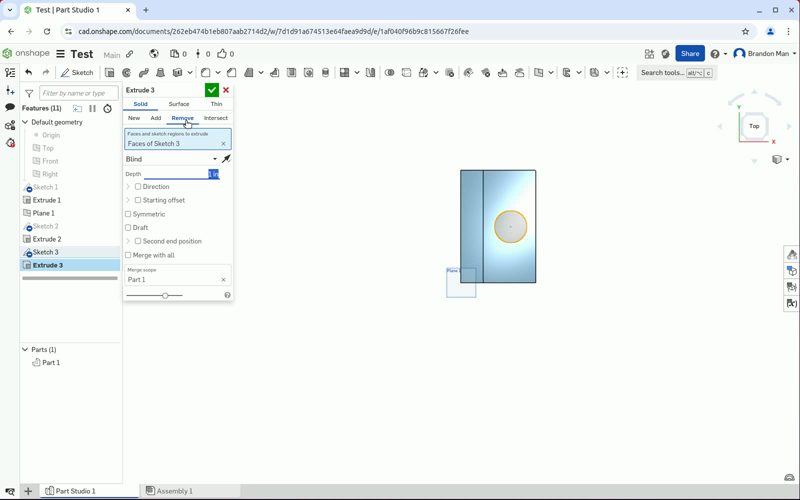
text(30.811)
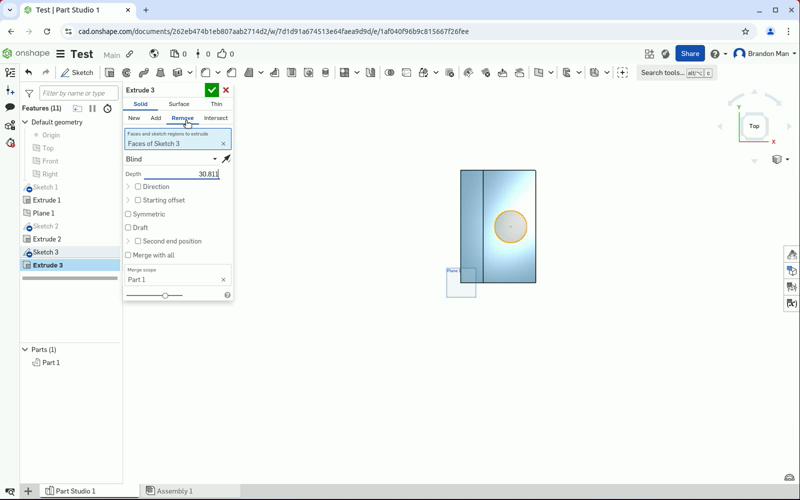
key(tab, 6)
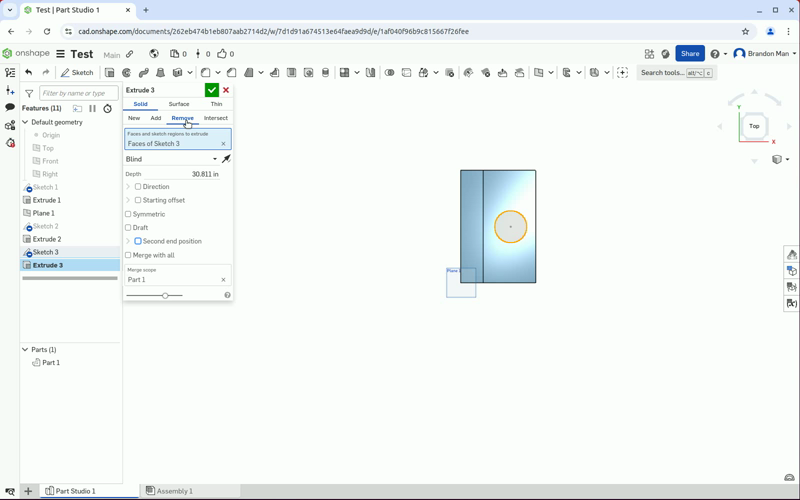
key(space)
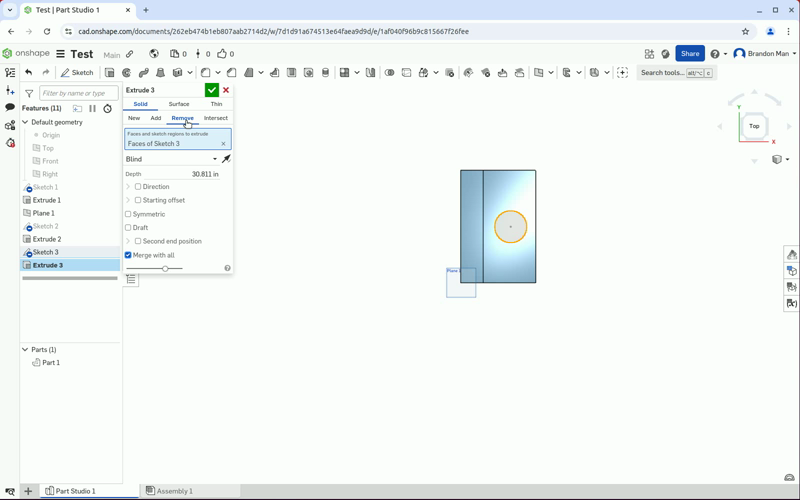
key(enter)
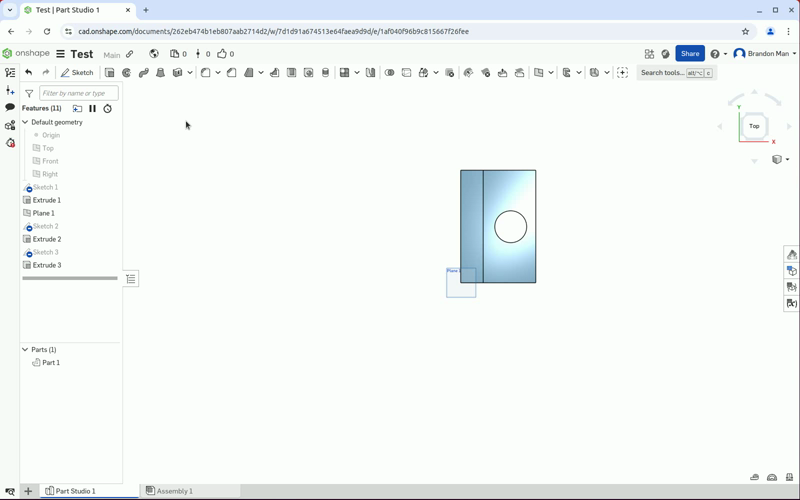
key(shift+h)
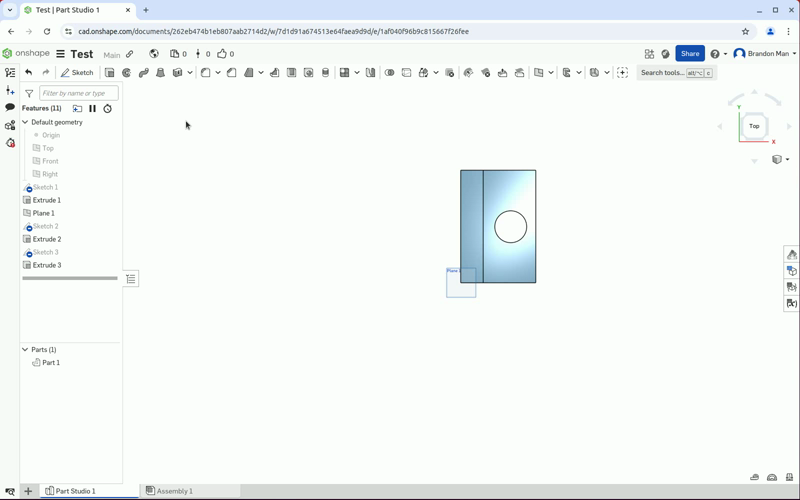
key(shift+h)
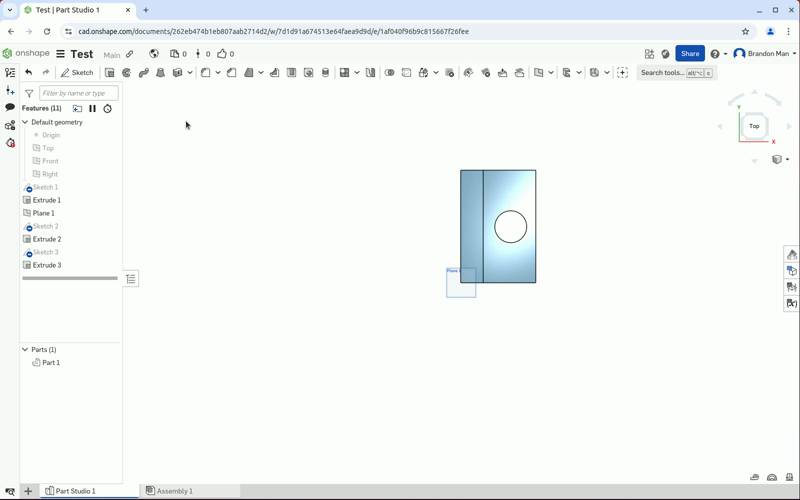
key(shift+7)
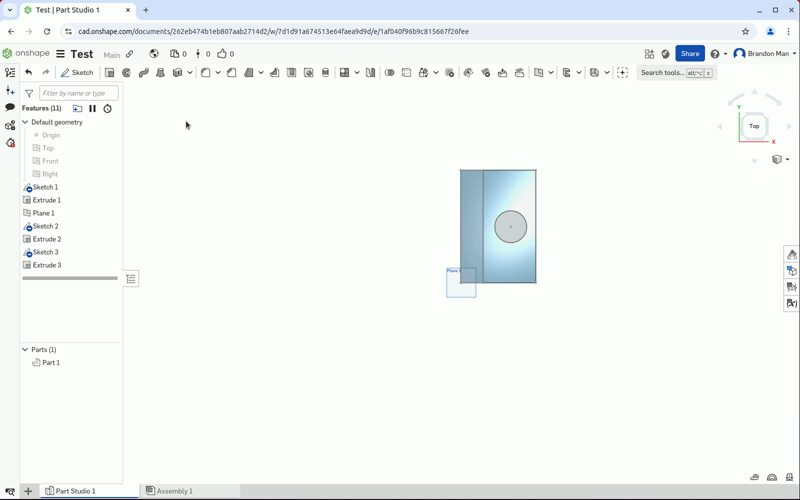
key(up, 3)
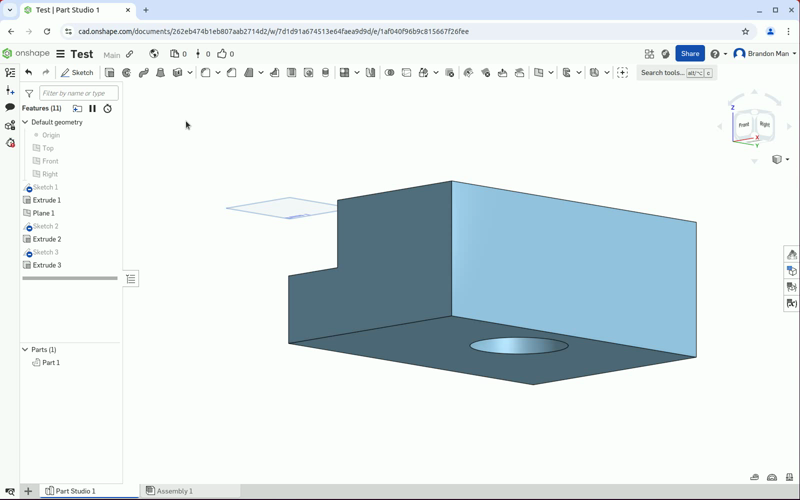
key(left, 3)
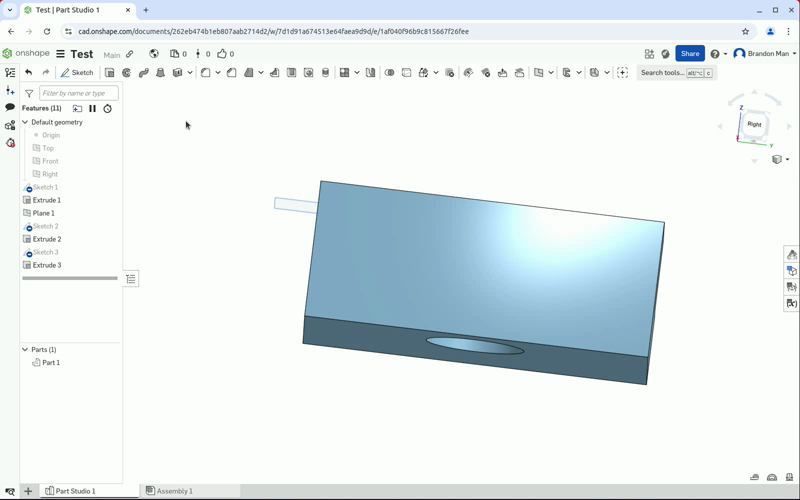
key(right, 3)
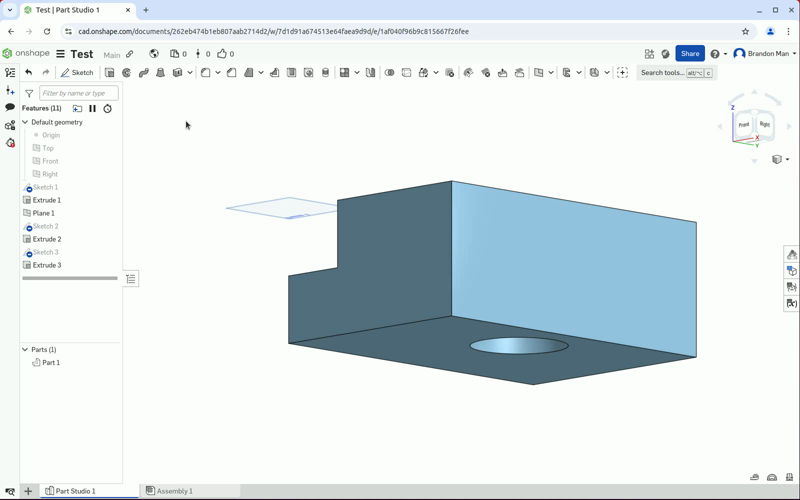
key(down, 3)
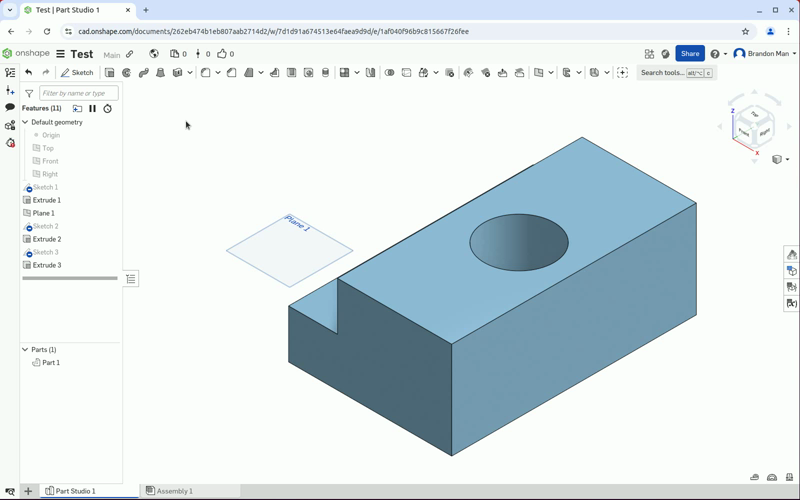
mouse_move(73, 189)
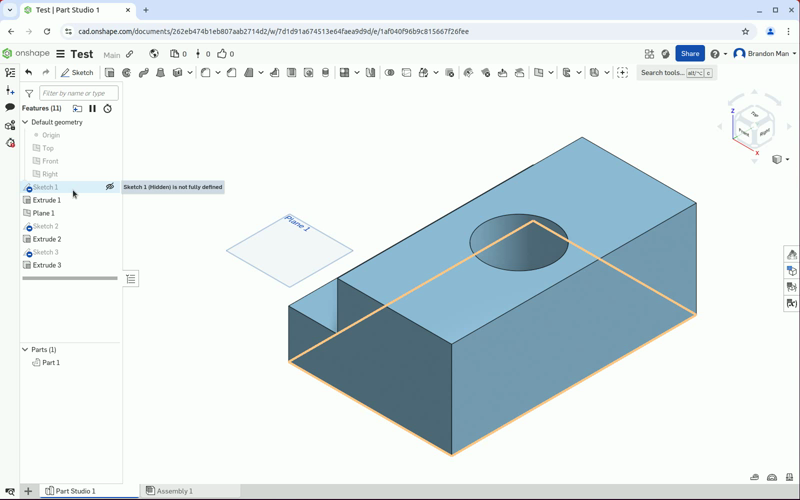
click(73, 189)